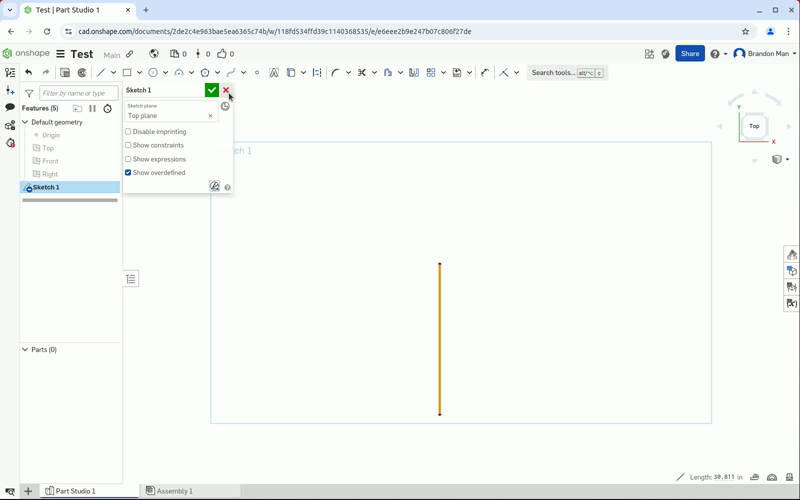
key(shift+h)
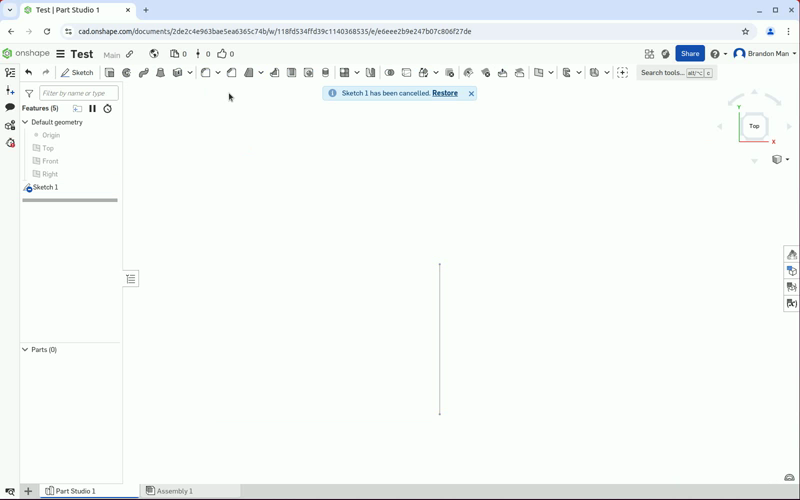
key(shift+s)
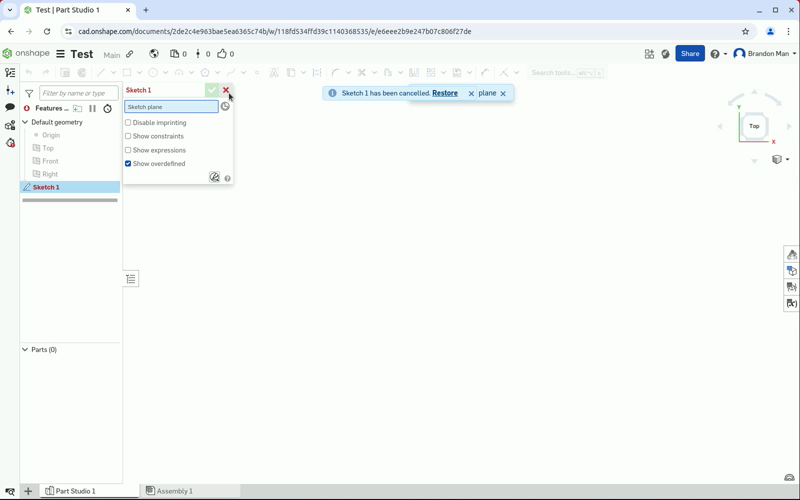
mouse_move(73, 150)
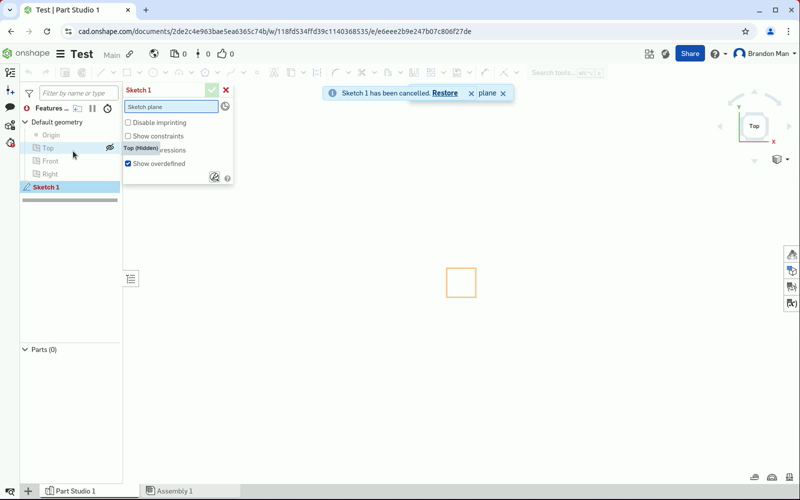
click(73, 150)
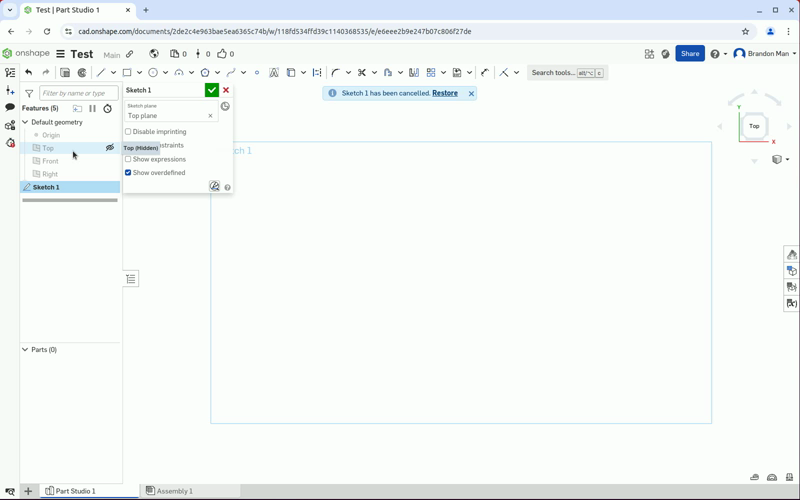
mouse_move(73, 352)
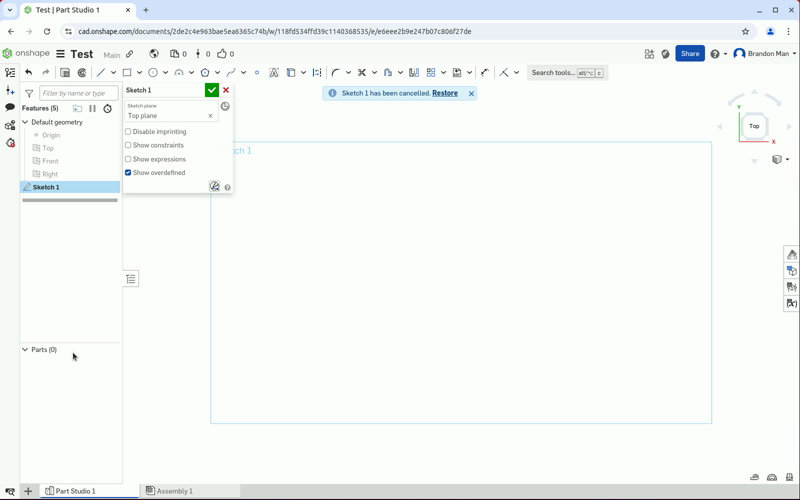
key(y)
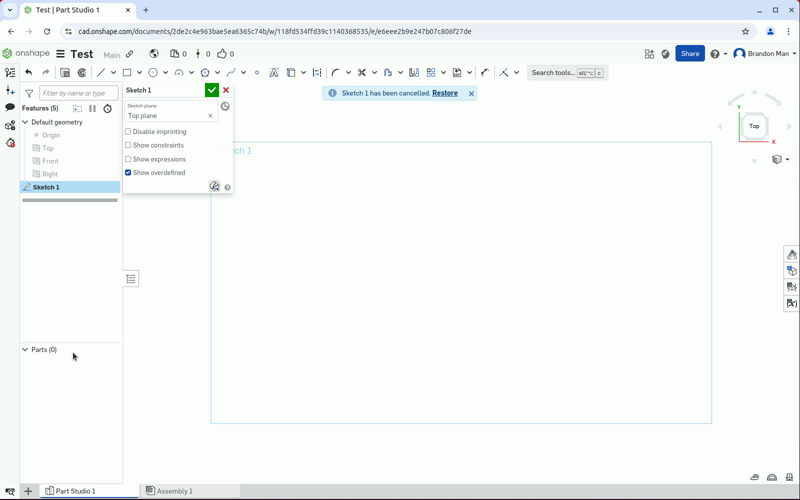
key(l)
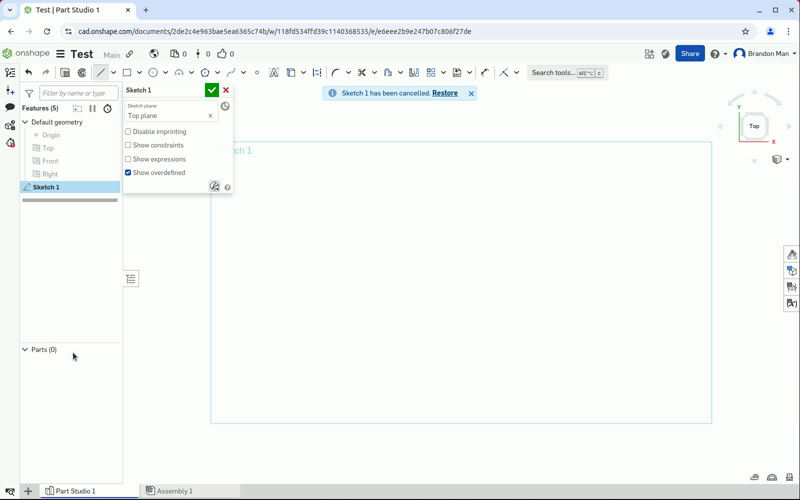
key_down(shift)
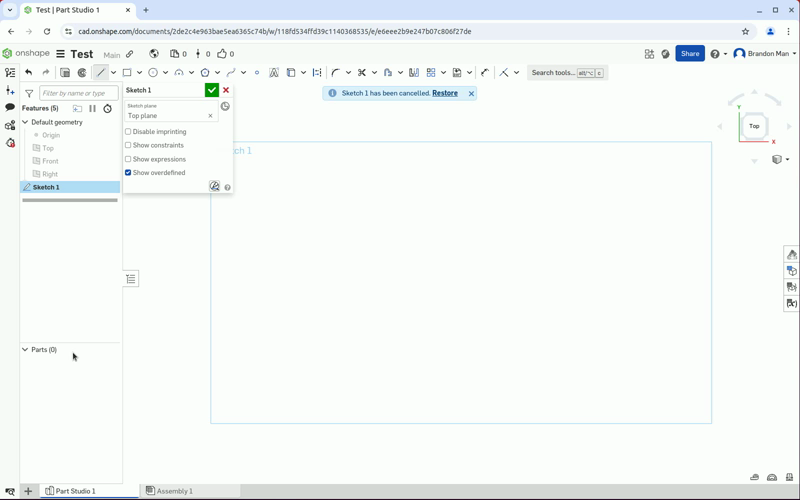
mouse_move(460, 282)
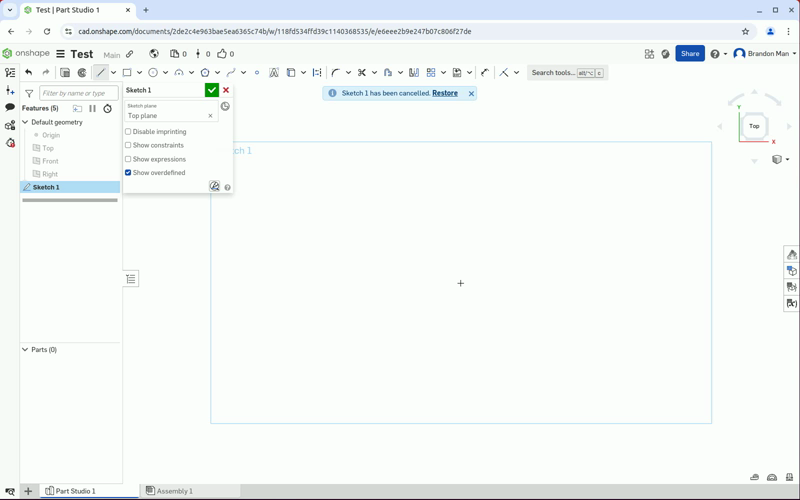
click(460, 282)
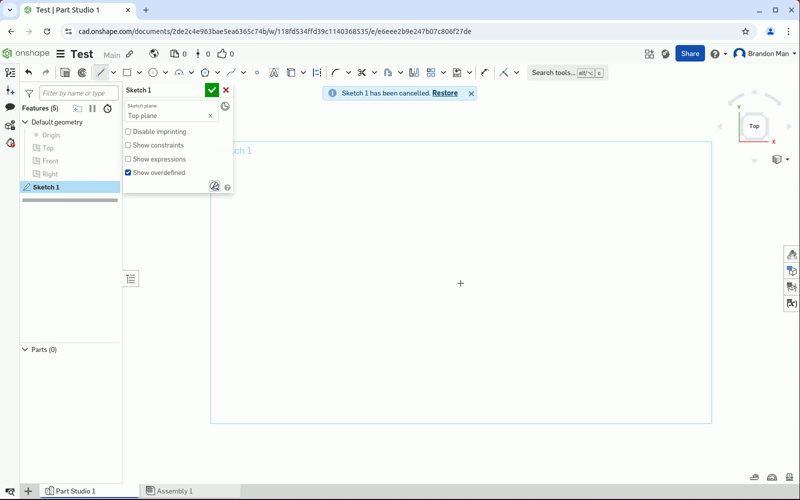
key_up(shift)
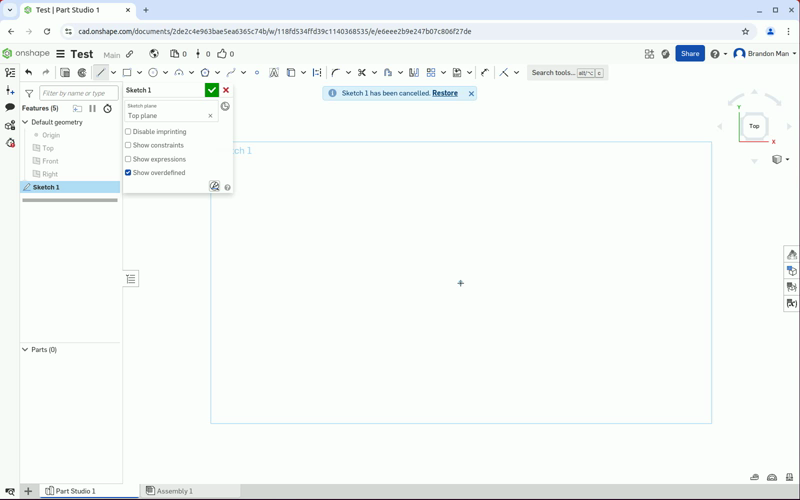
key_down(shift)
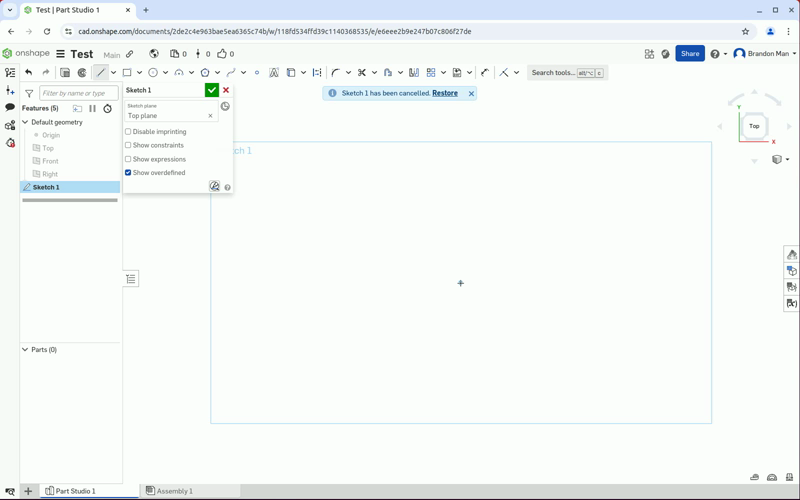
mouse_move(557, 282)
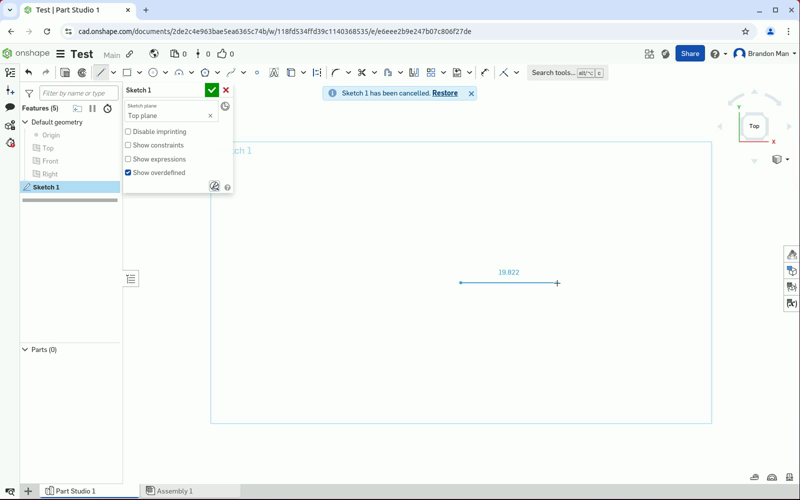
click(557, 282)
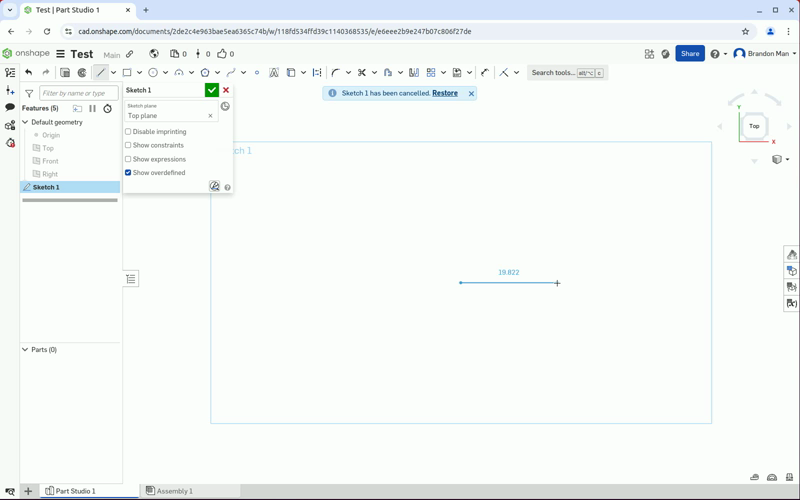
key_up(shift)
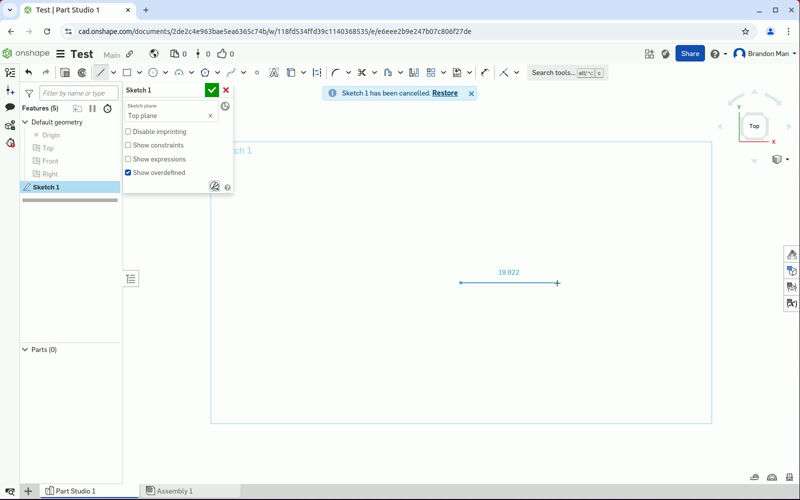
key_down(shift)
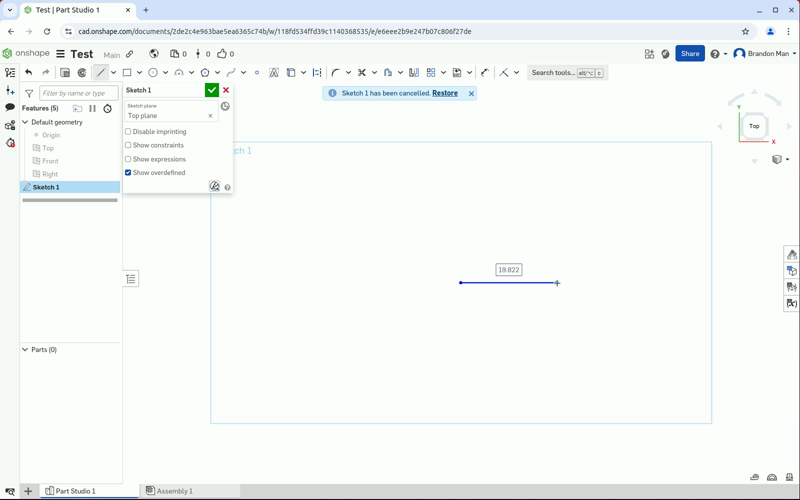
mouse_move(557, 186)
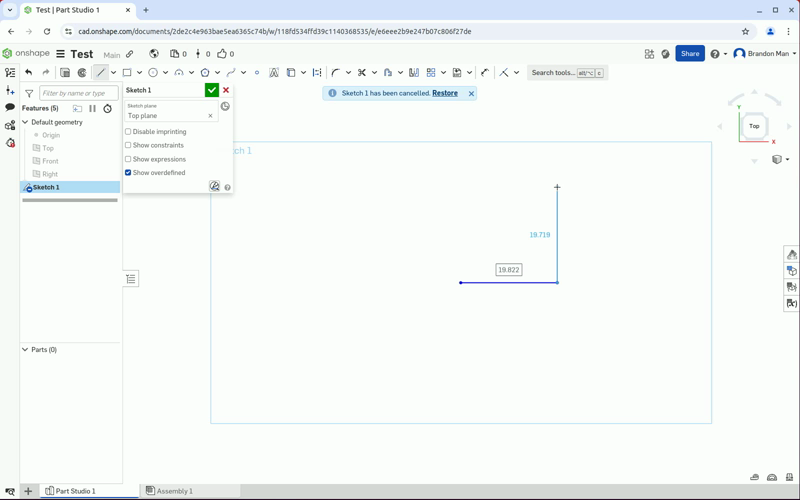
click(557, 186)
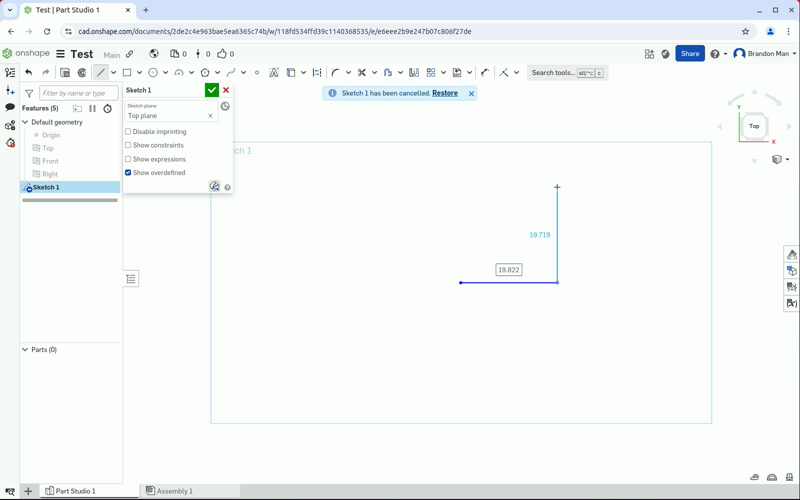
key_up(shift)
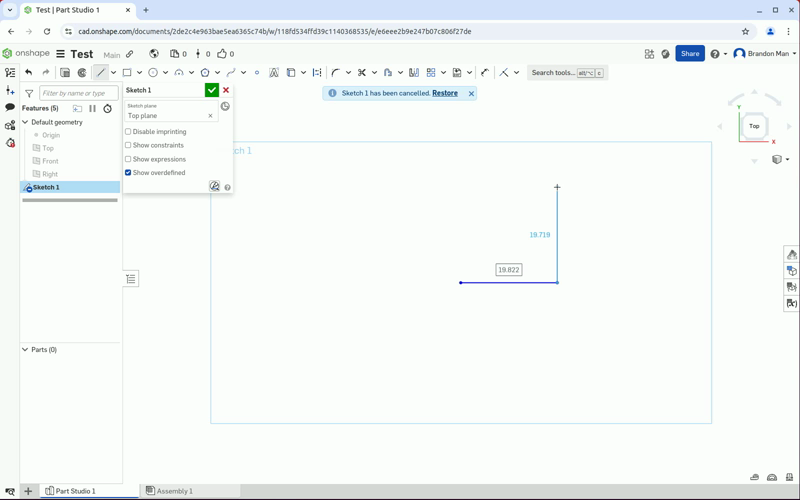
key_down(shift)
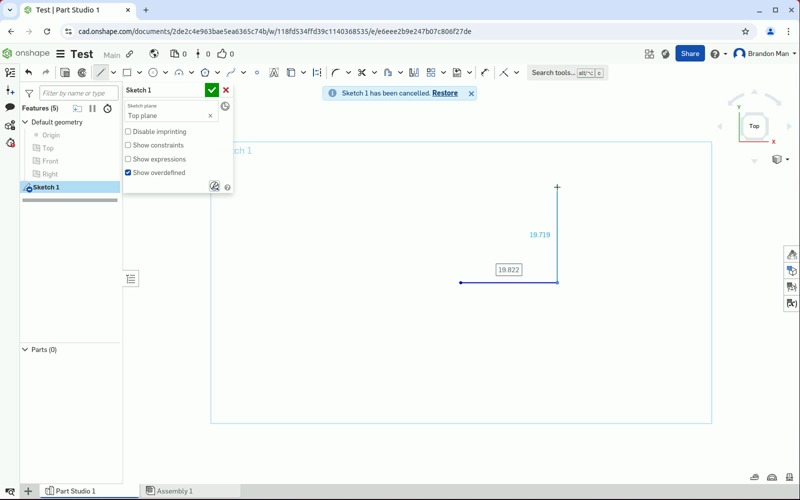
mouse_move(460, 186)
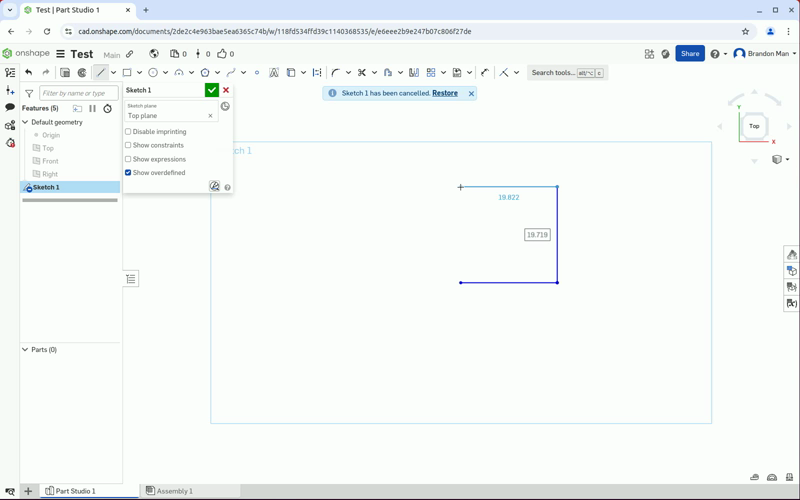
click(460, 186)
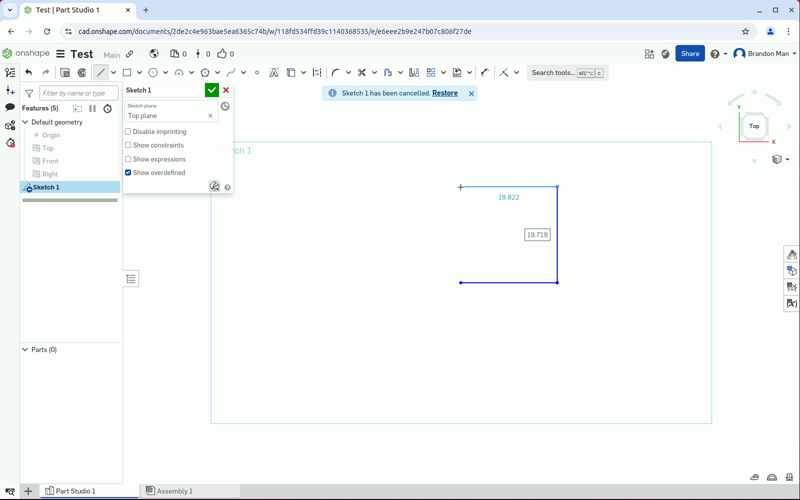
key_up(shift)
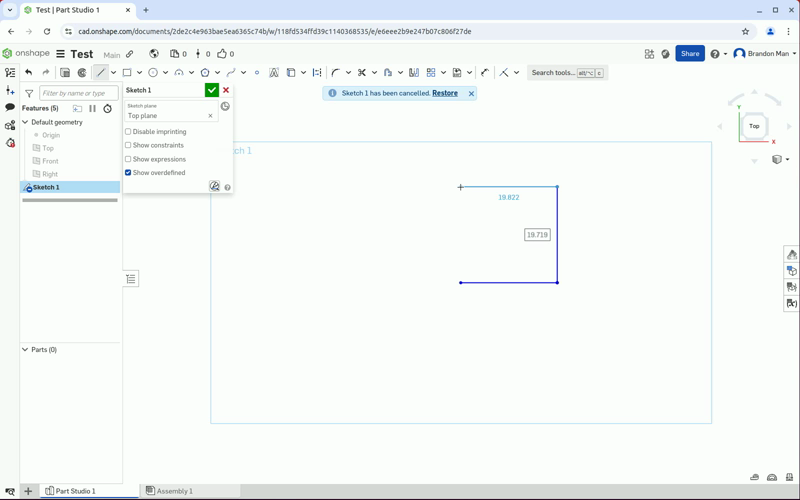
key_down(shift)
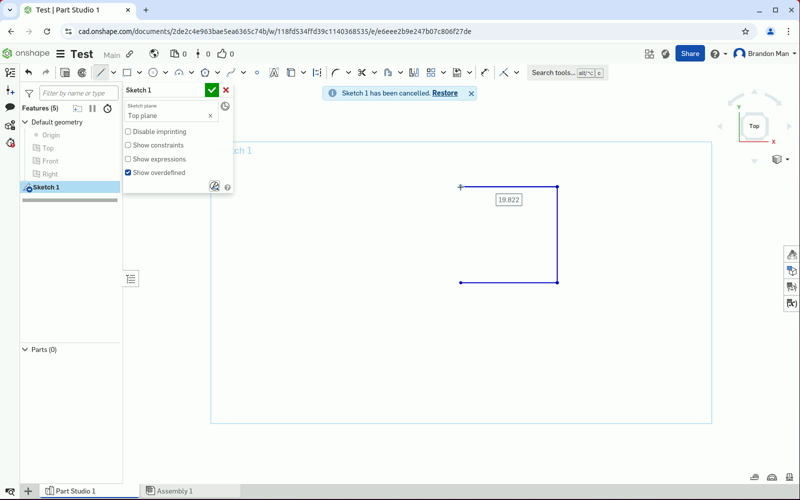
mouse_move(460, 282)
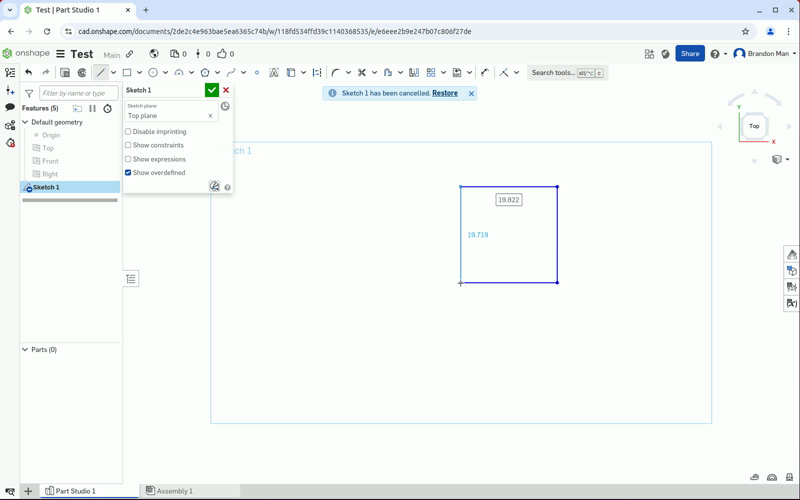
key_up(shift)
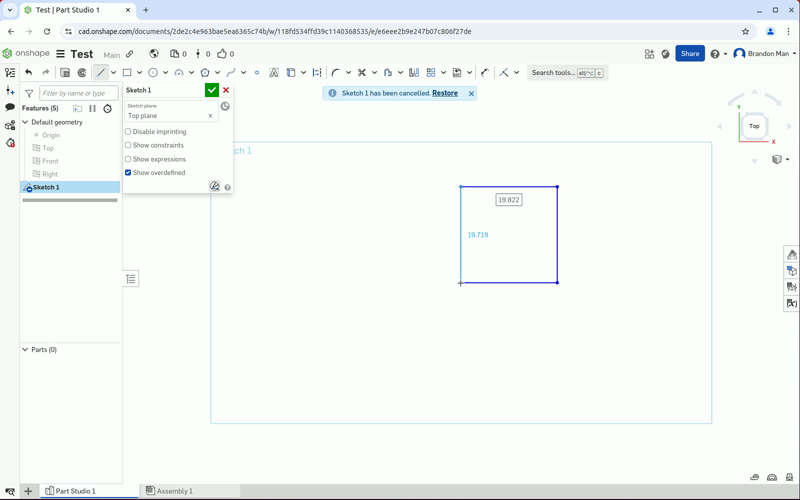
click(460, 282)
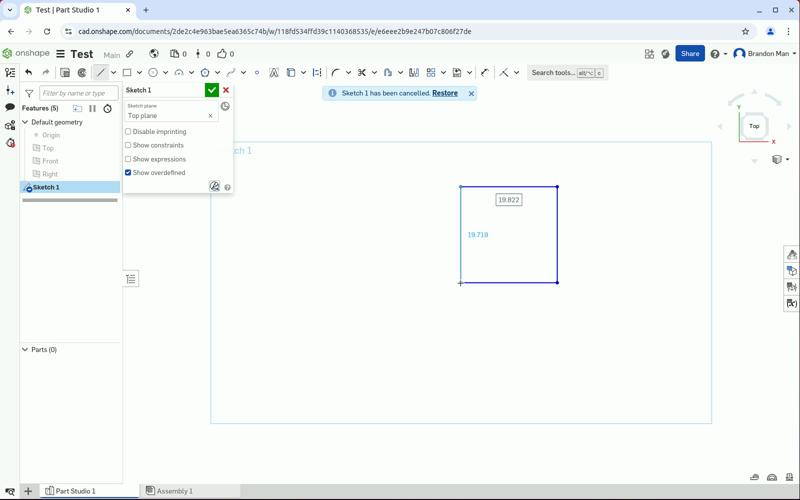
key(esc)
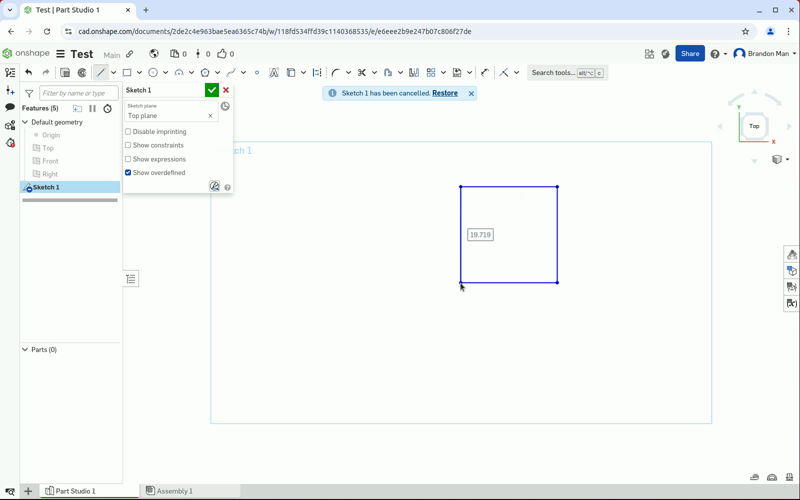
mouse_move(497, 234)
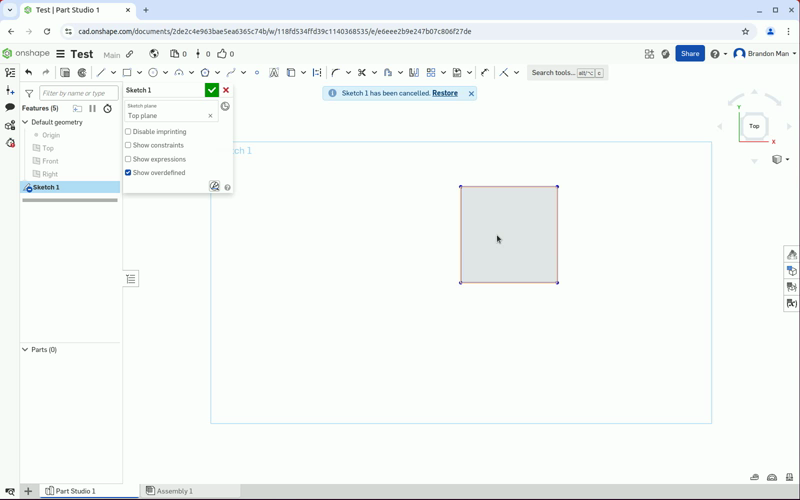
click(497, 234)
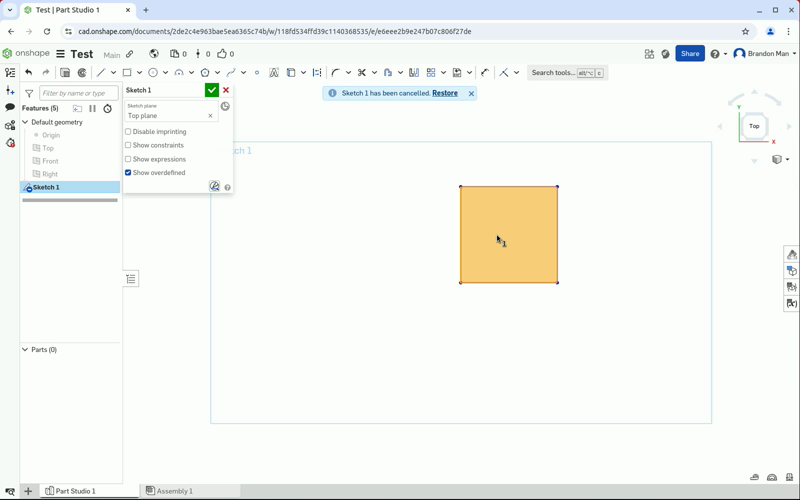
mouse_move(73, 352)
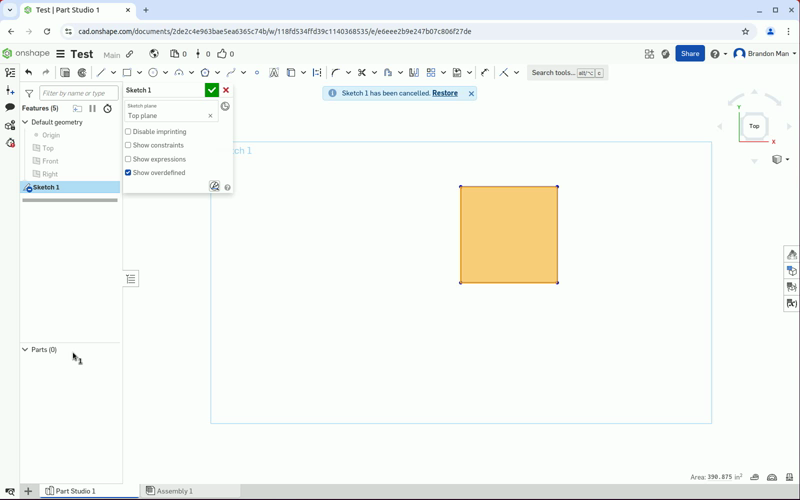
key(shift+y)
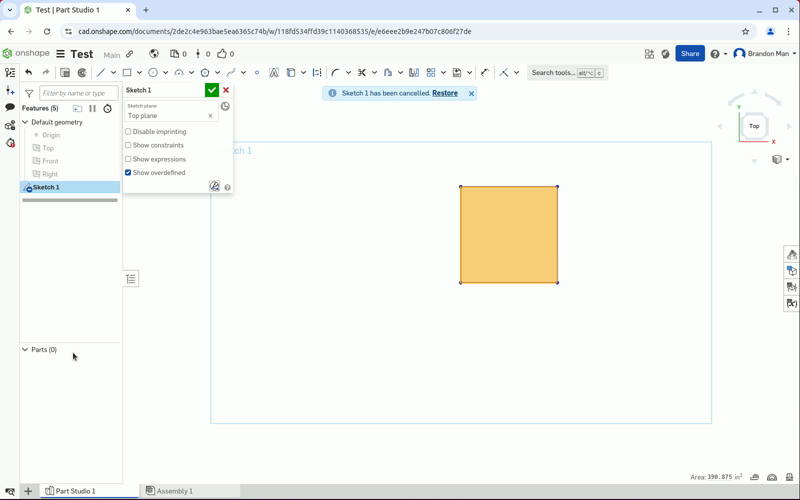
key(shift+e)
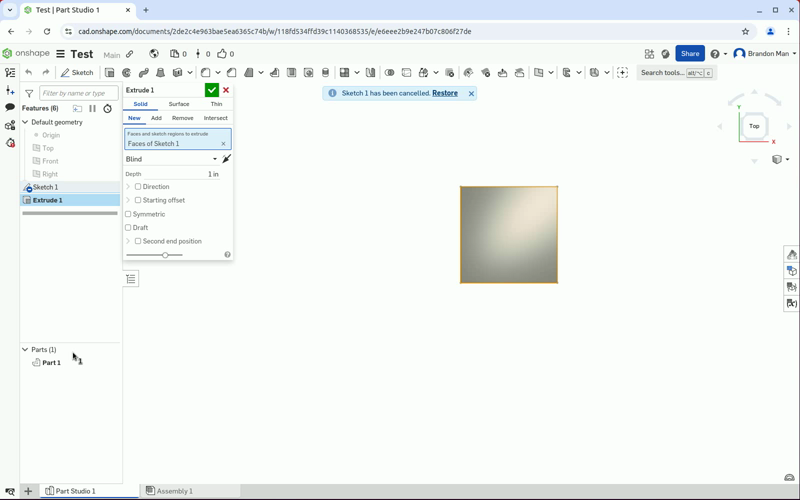
mouse_move(143, 106)
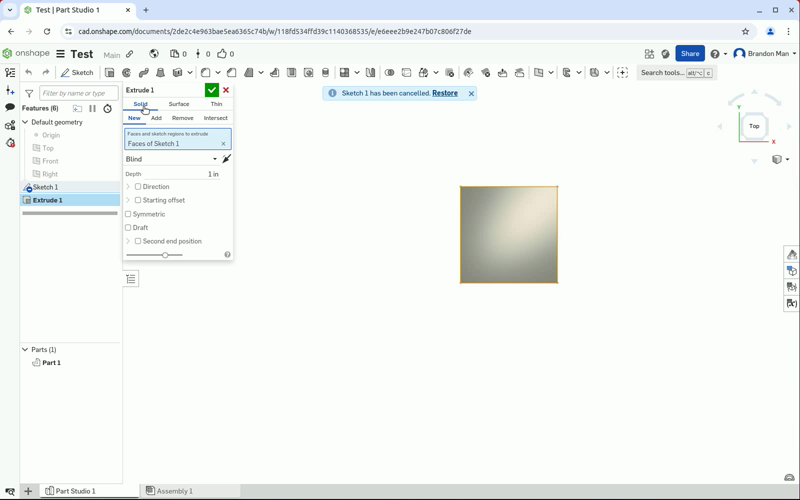
click(143, 106)
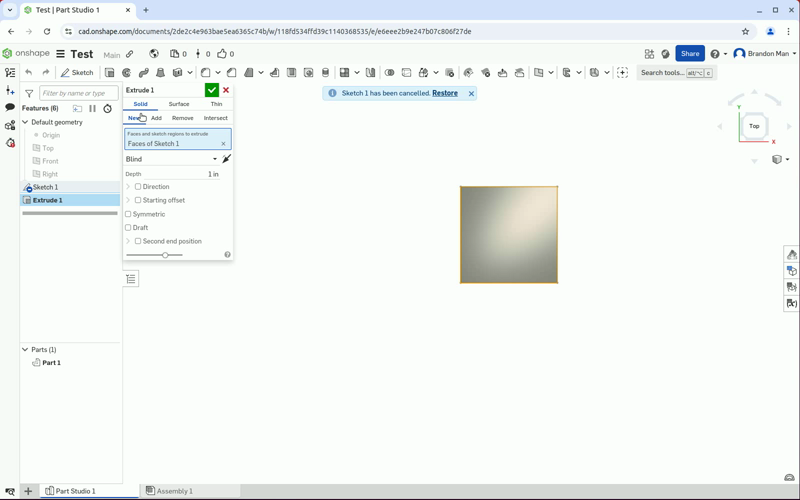
mouse_move(137, 120)
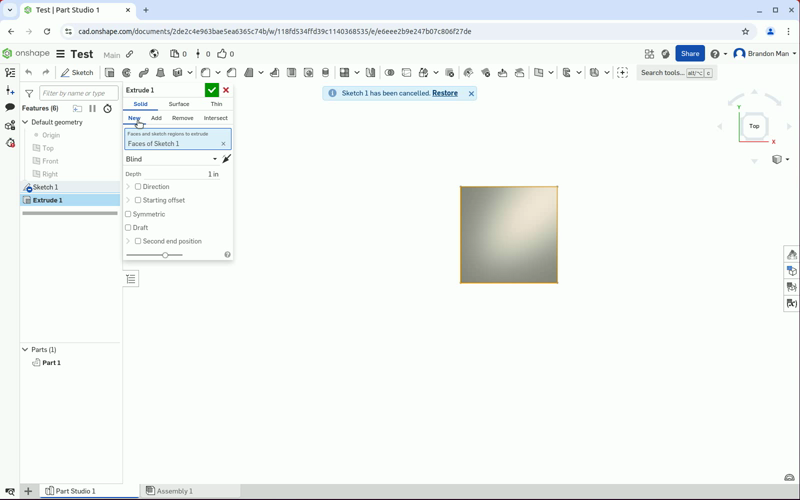
click(137, 120)
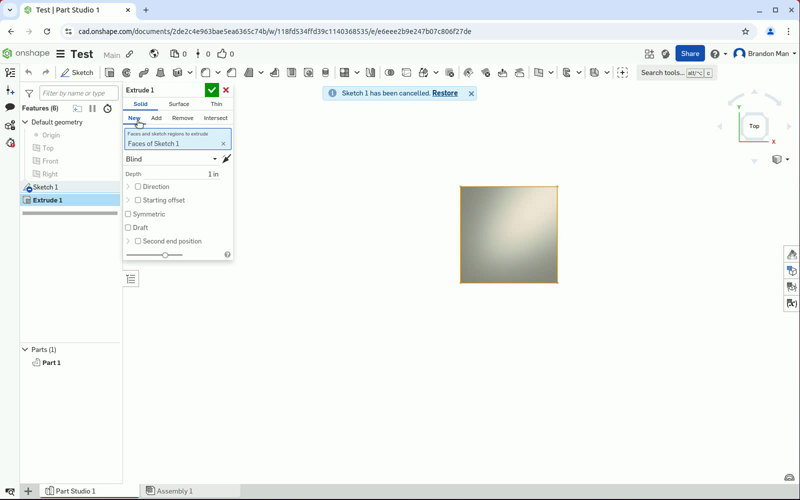
key(tab, 4)
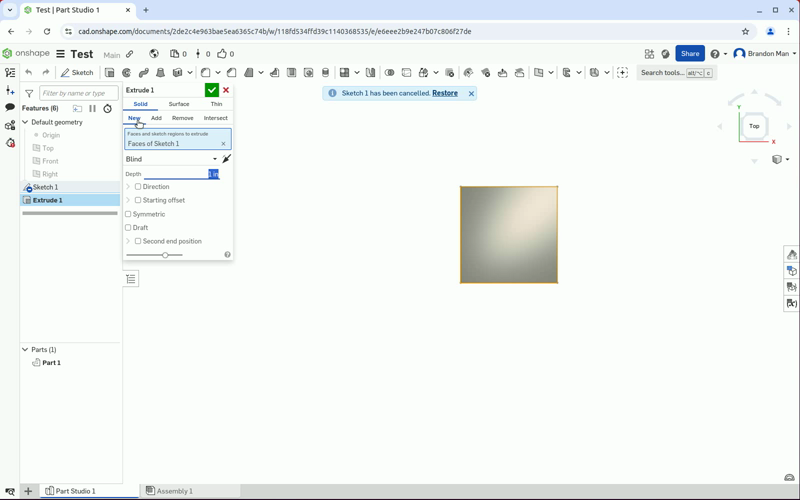
text(23.108)
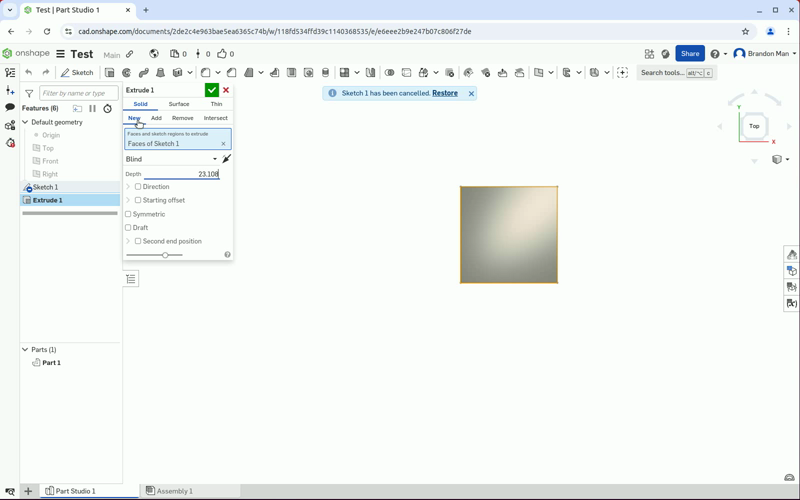
key(enter)
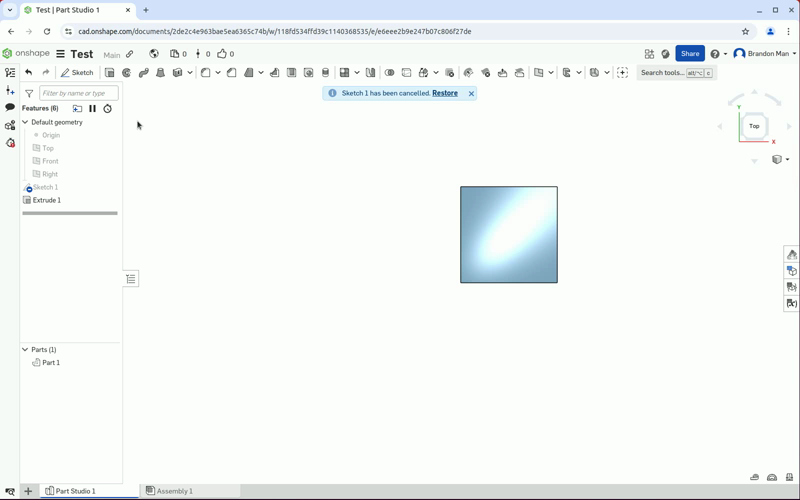
key(shift+h)
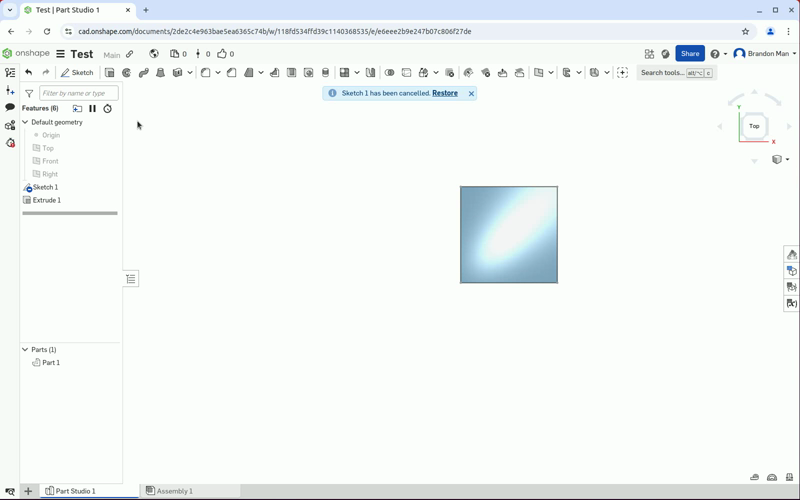
key(shift+h)
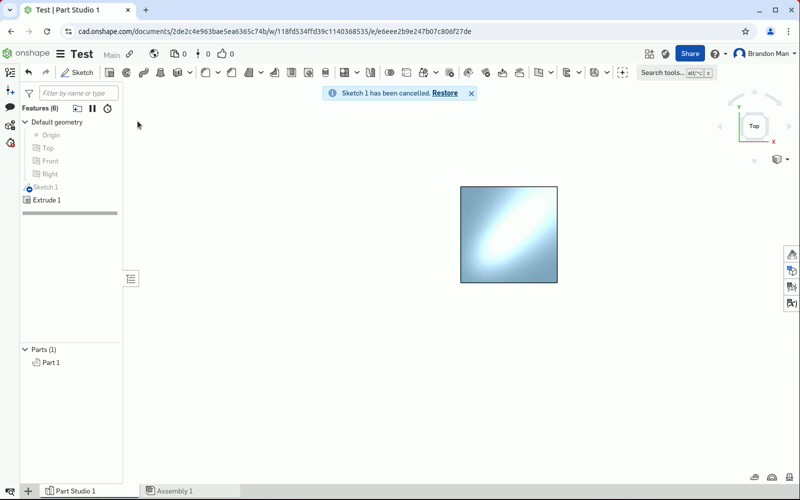
mouse_move(73, 189)
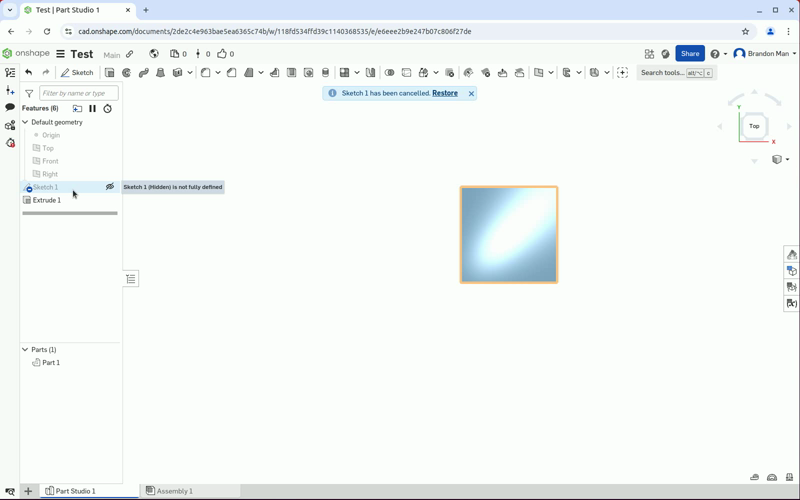
click(73, 189)
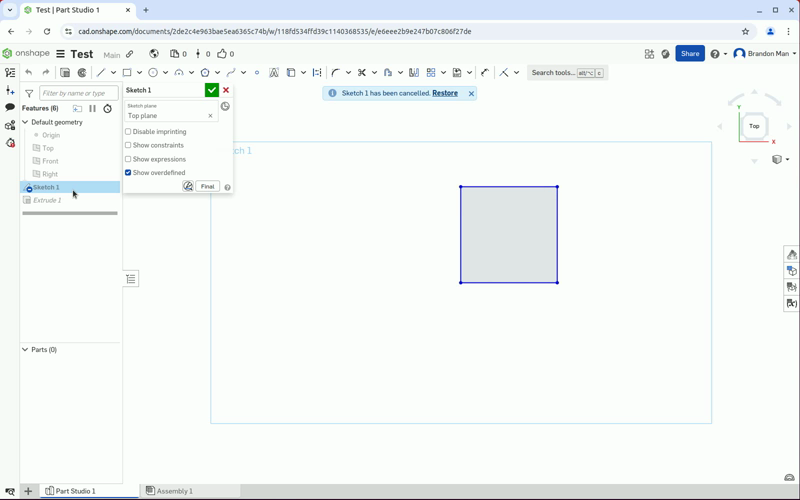
mouse_move(229, 92)
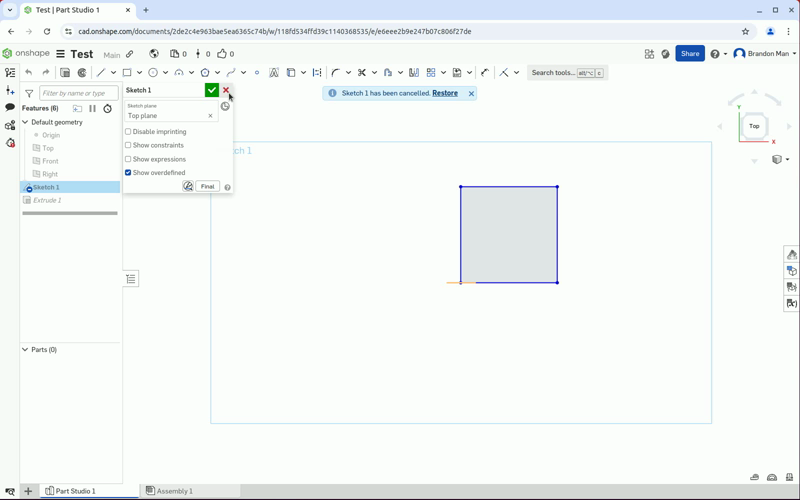
click(229, 92)
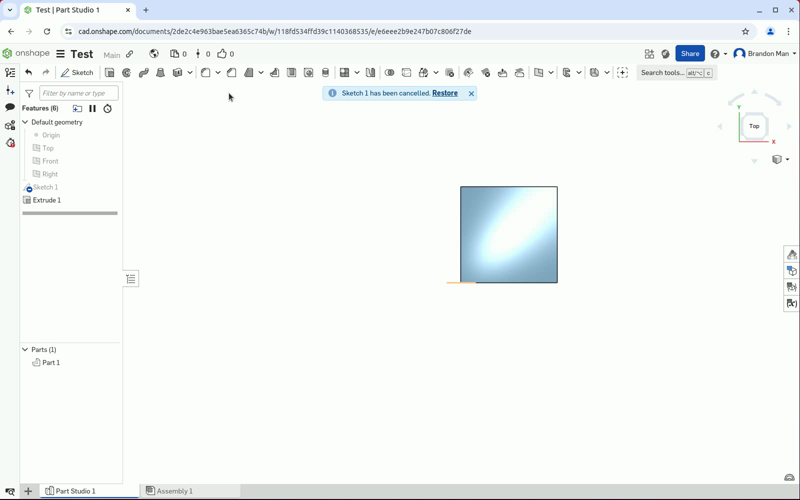
mouse_move(541, 75)
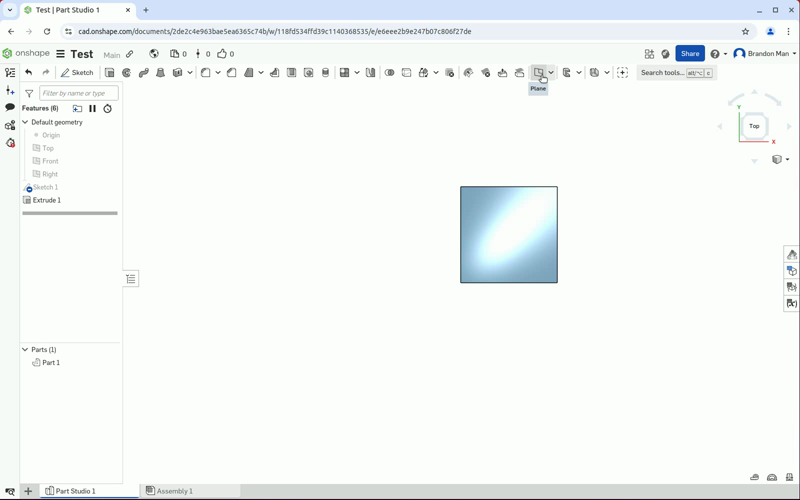
click(541, 75)
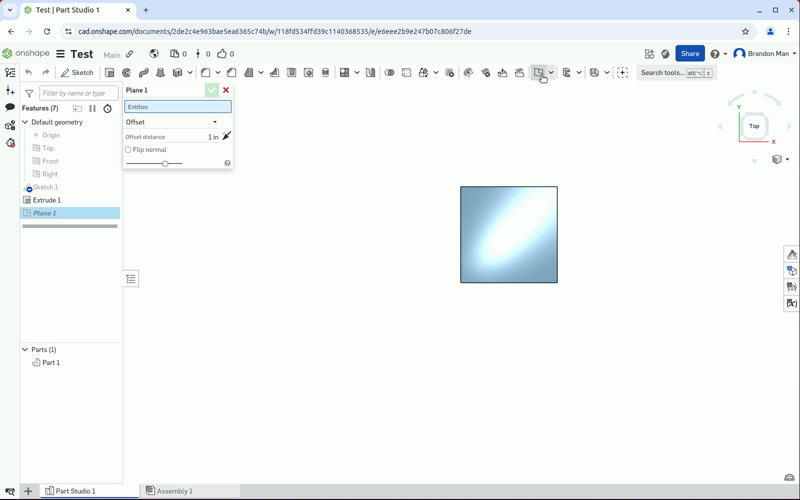
mouse_move(73, 150)
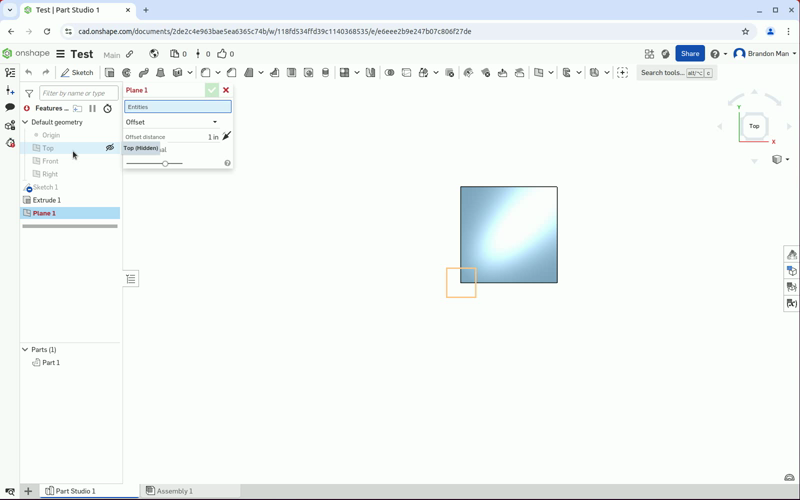
click(73, 150)
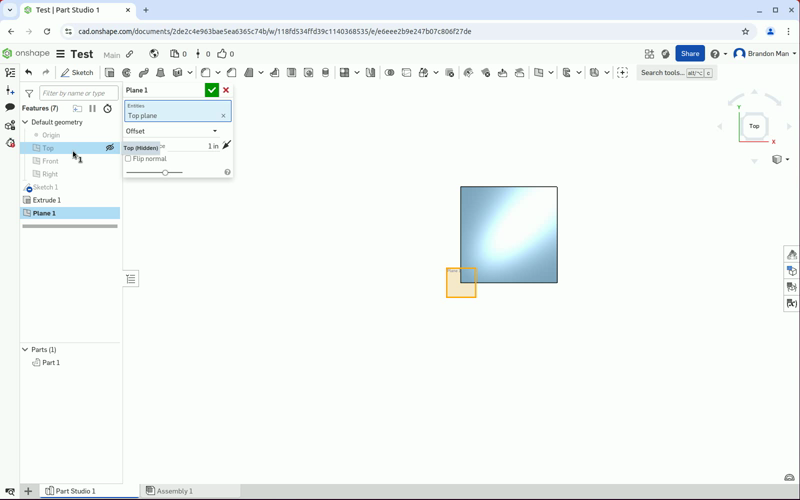
key(tab, 2)
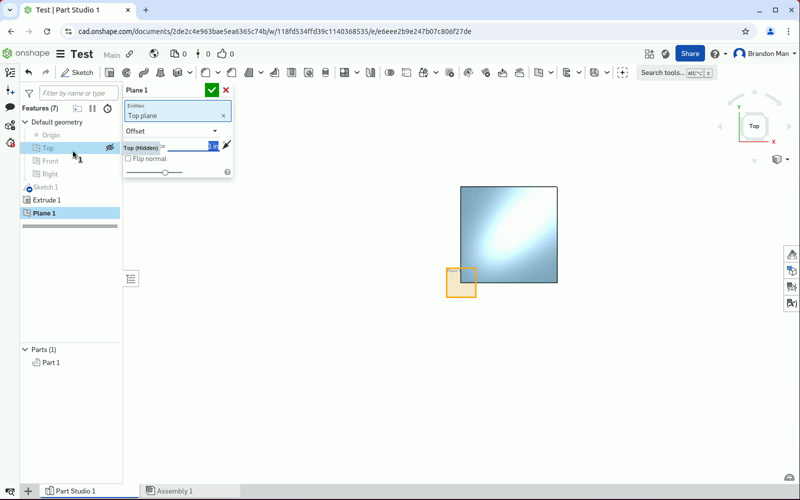
text(23.108)
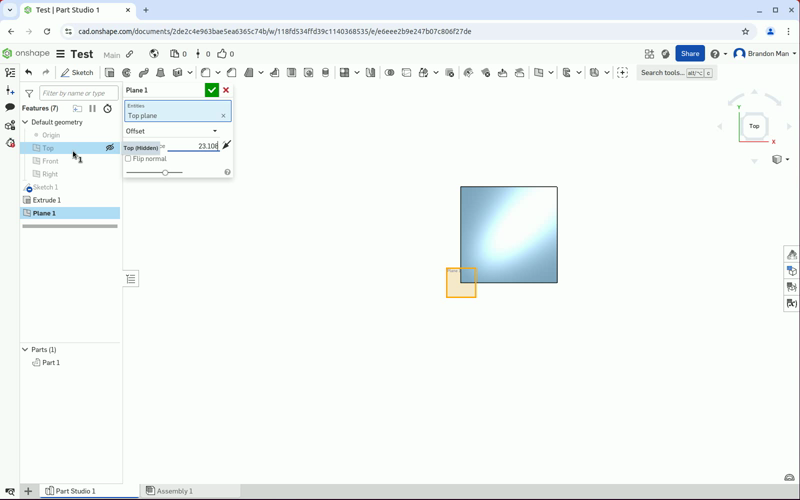
key(enter, 2)
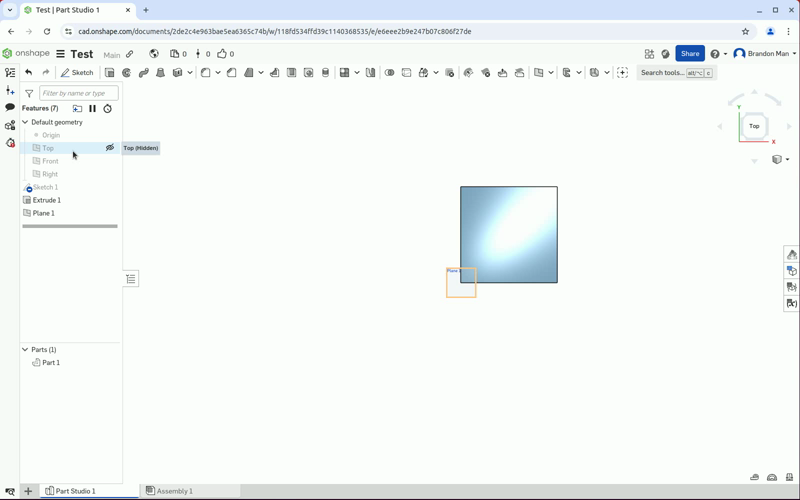
key(shift+s)
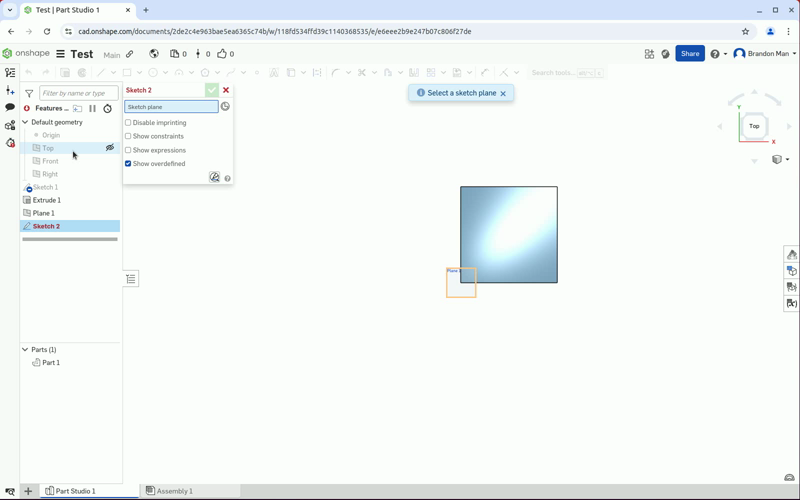
mouse_move(73, 215)
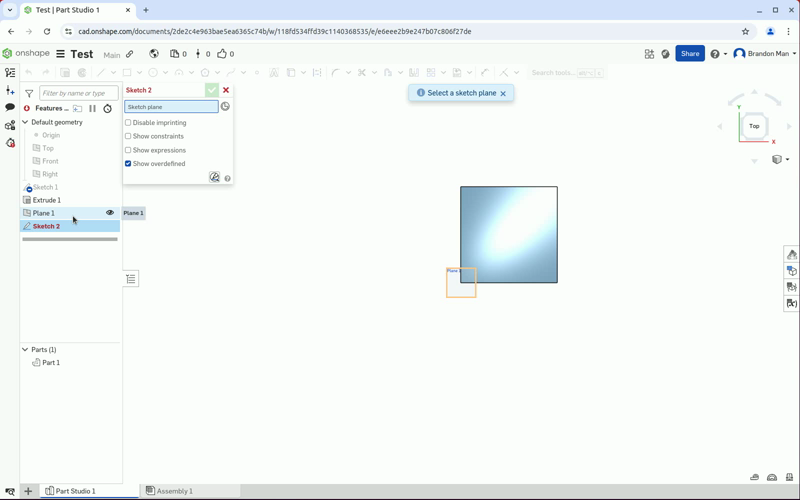
click(73, 215)
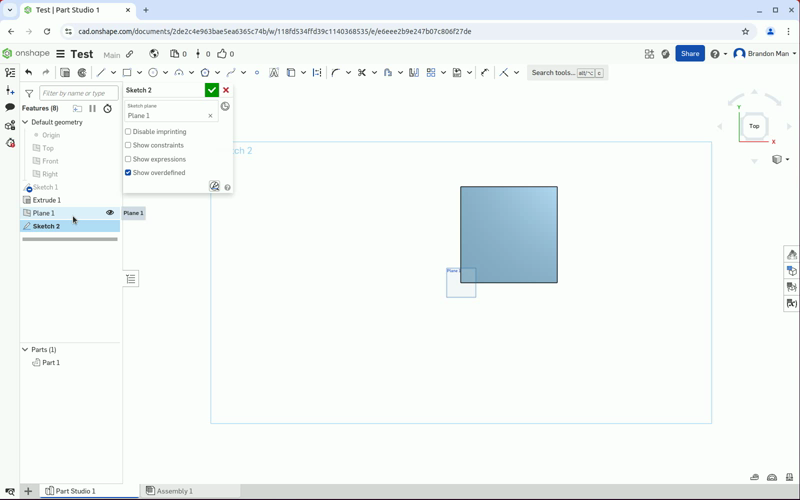
mouse_move(73, 352)
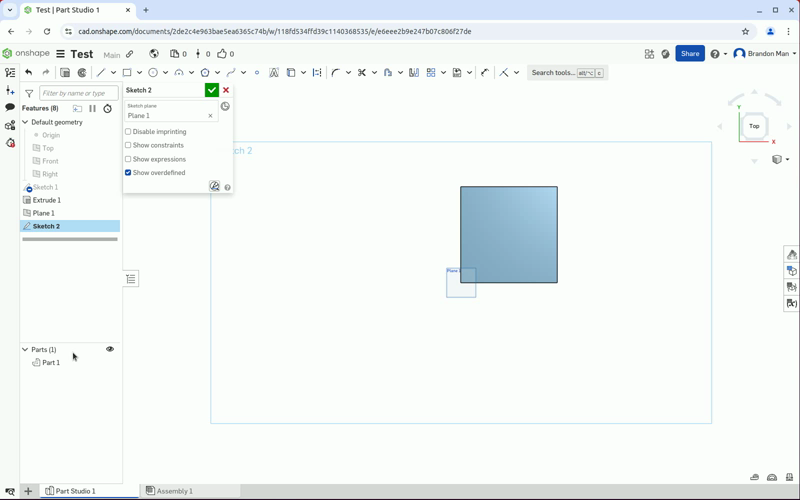
key(y)
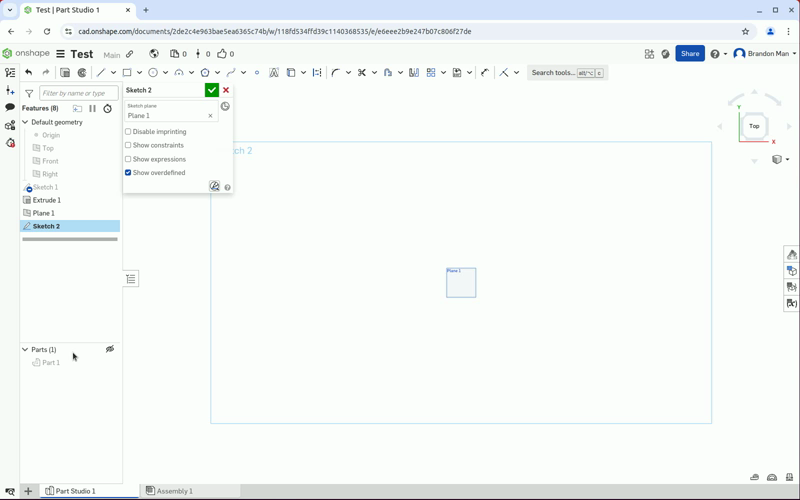
key(l)
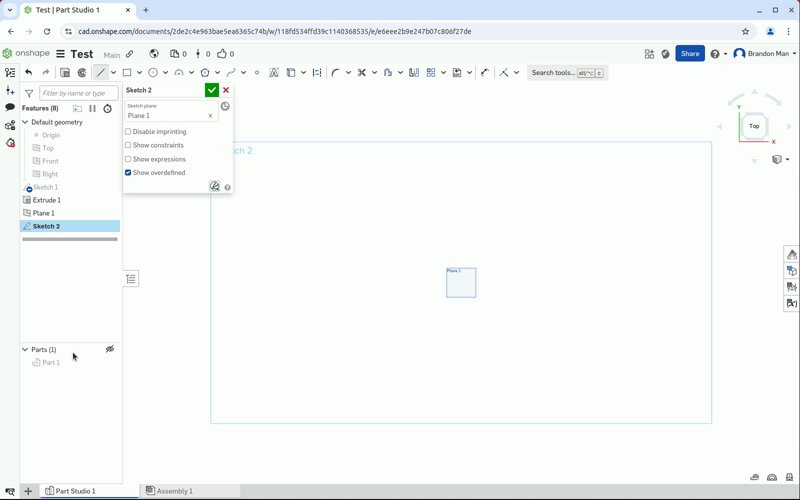
key_down(shift)
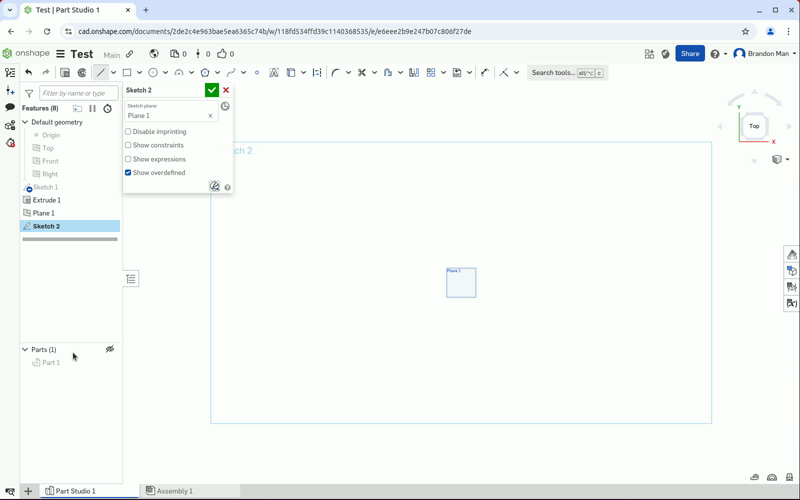
mouse_move(477, 282)
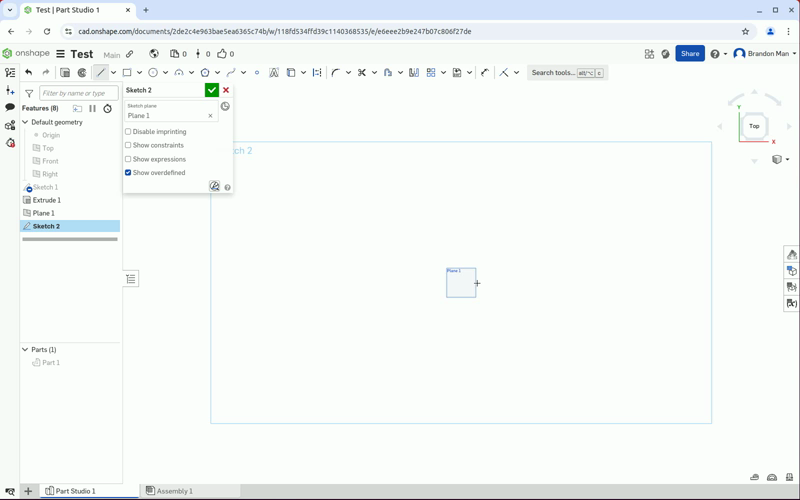
click(477, 282)
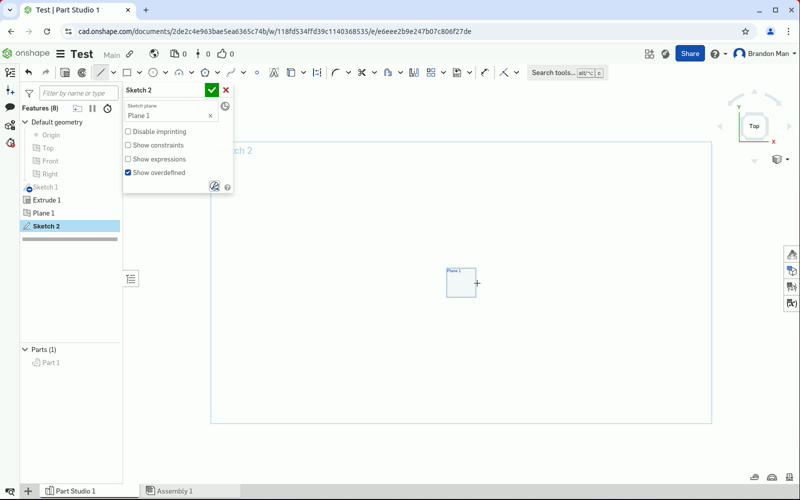
key_up(shift)
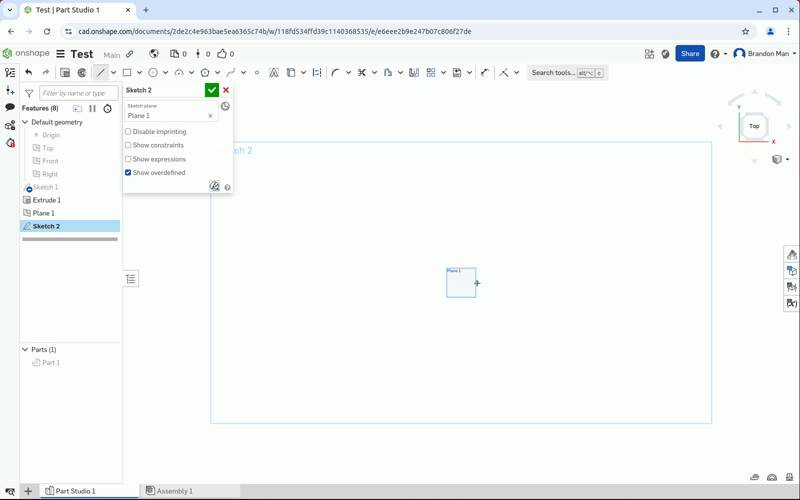
key_down(shift)
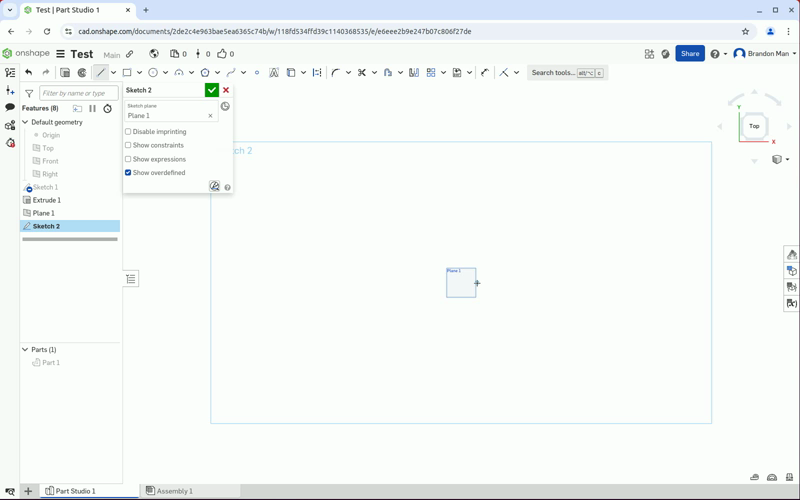
mouse_move(542, 282)
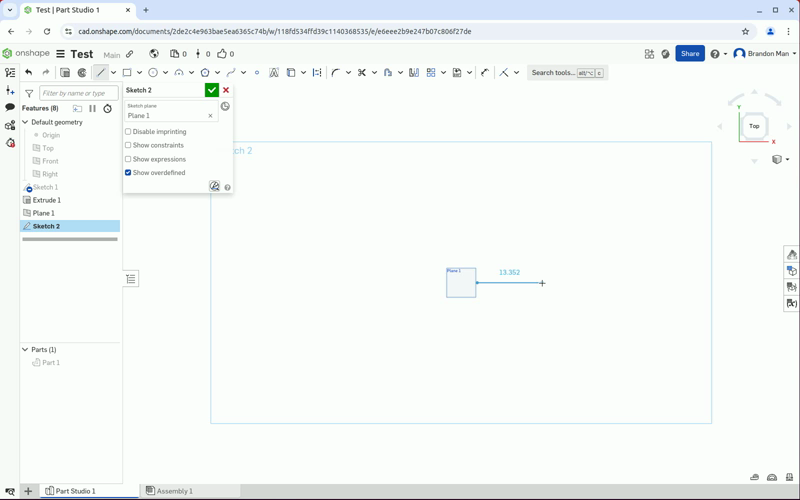
click(542, 282)
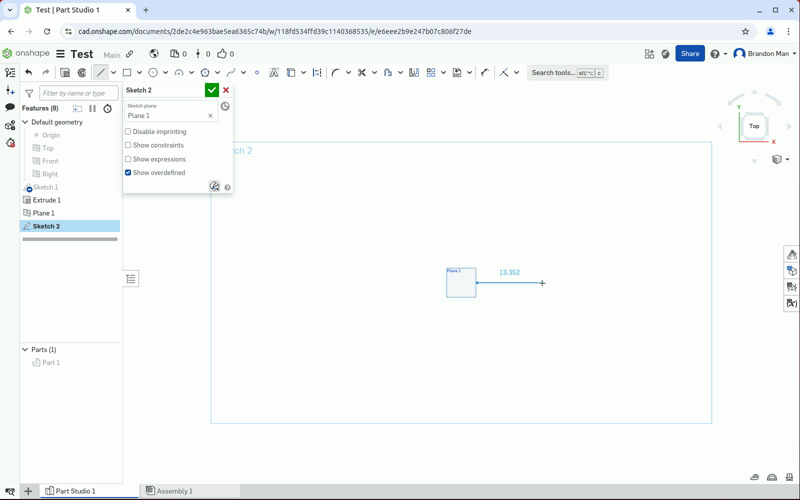
key_up(shift)
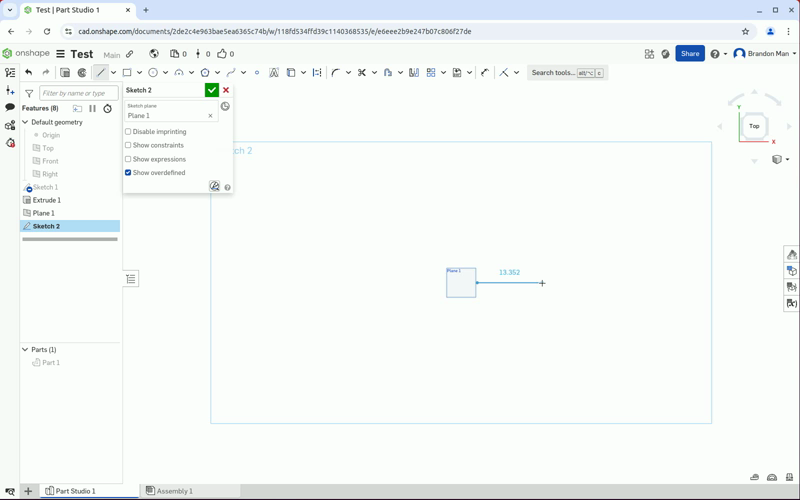
key_down(shift)
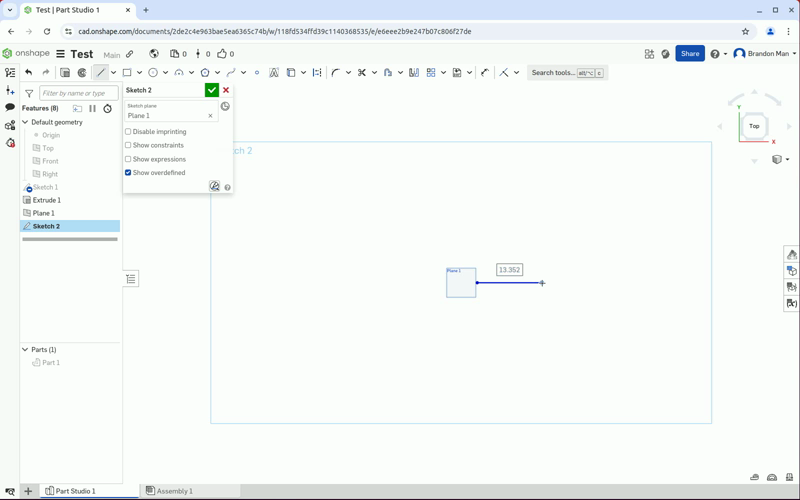
mouse_move(542, 201)
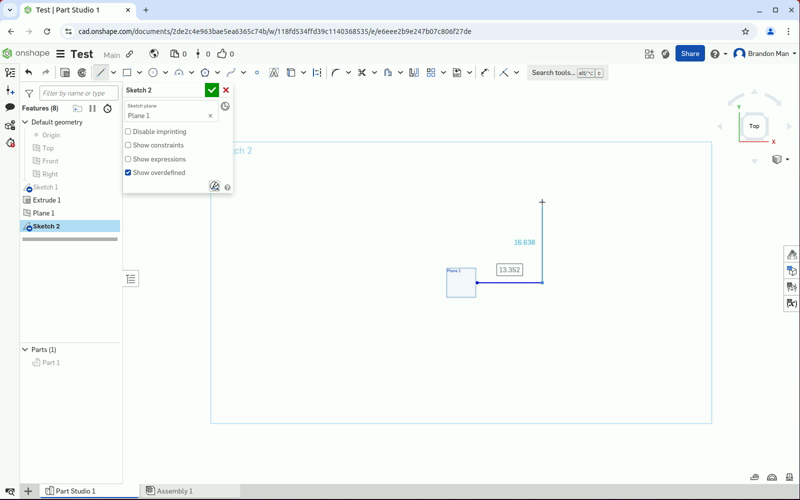
click(542, 201)
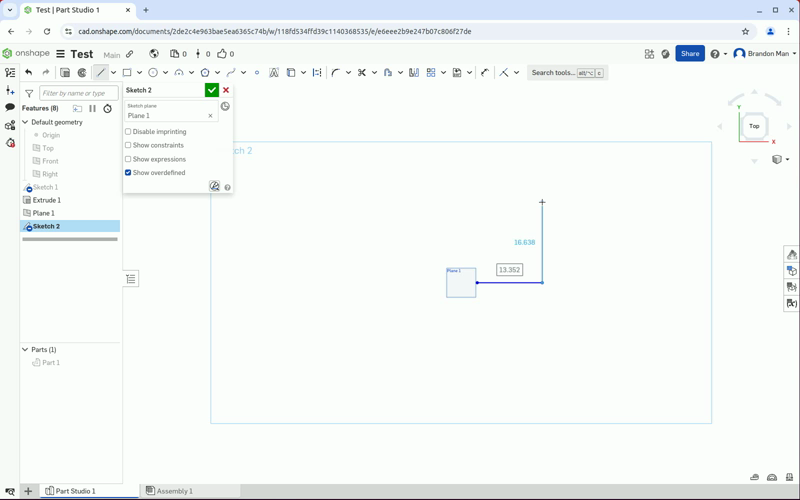
key_up(shift)
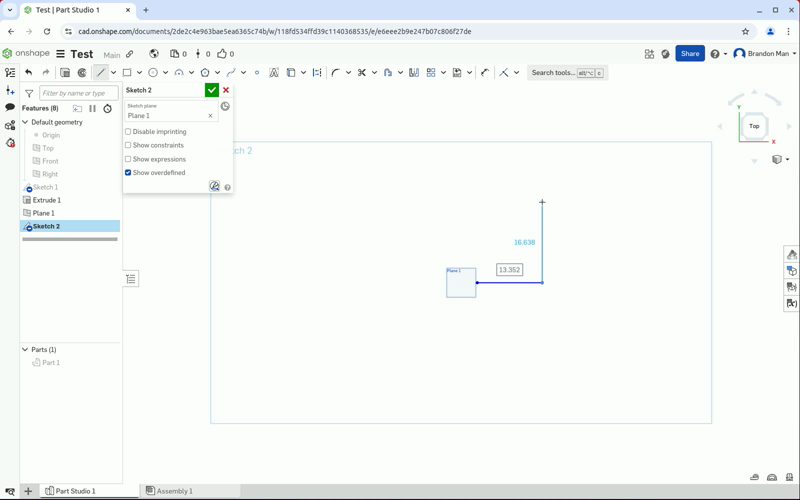
key_down(shift)
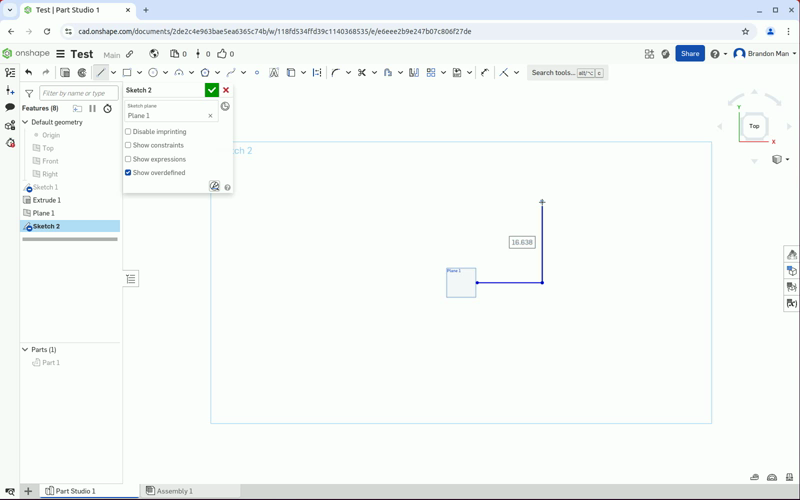
mouse_move(477, 201)
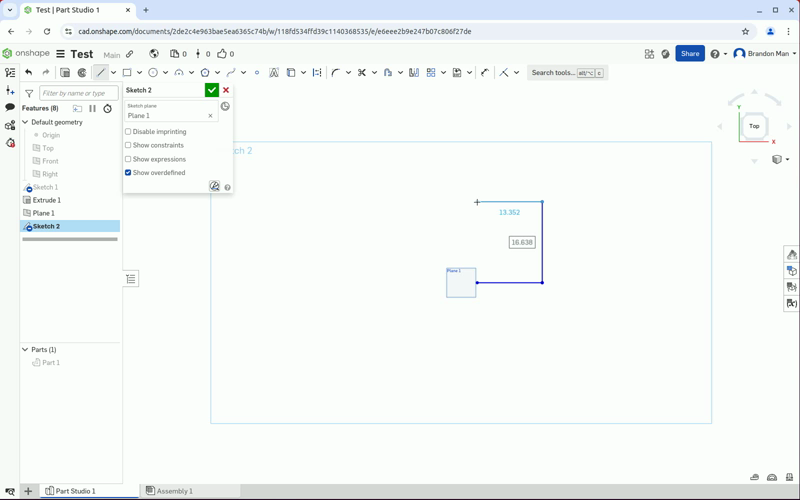
click(477, 201)
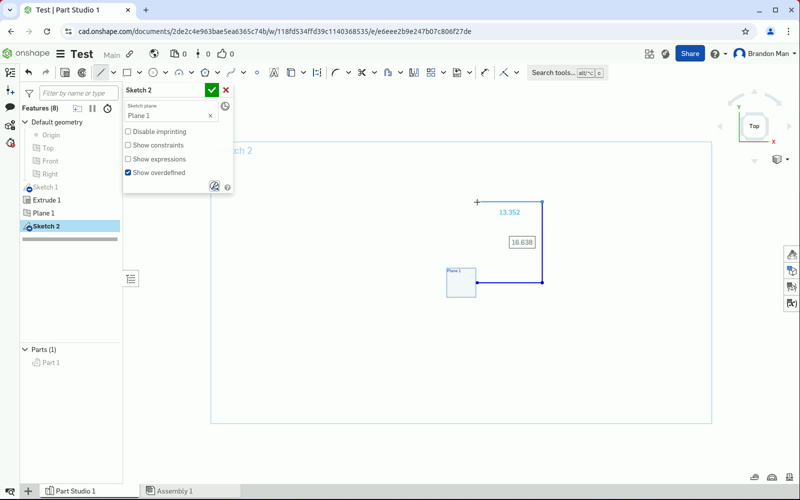
key_up(shift)
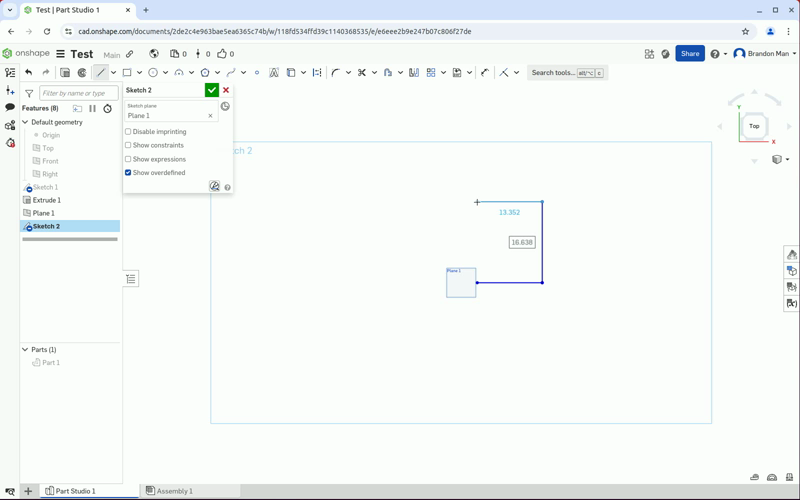
key_down(shift)
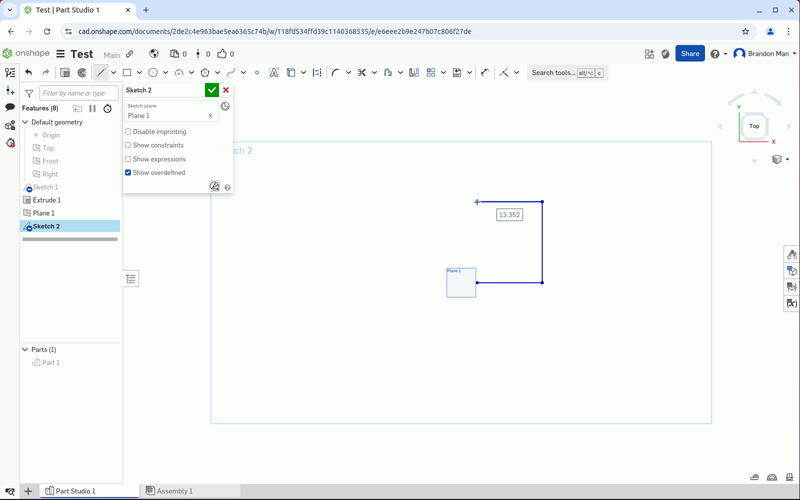
mouse_move(477, 282)
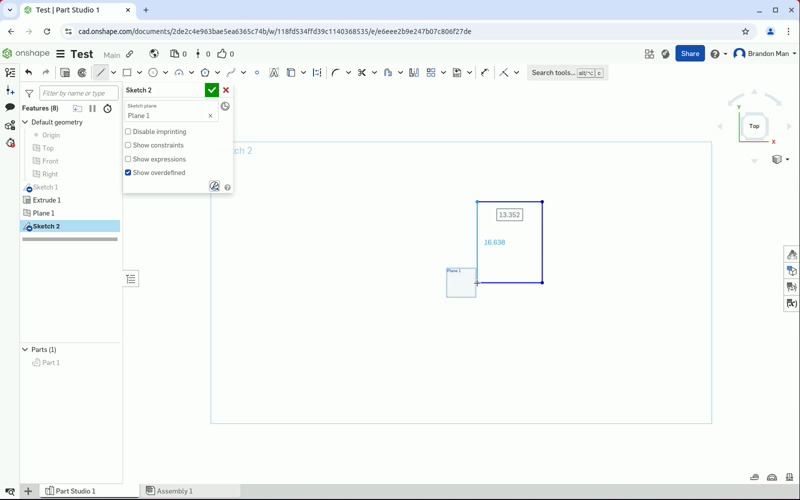
key_up(shift)
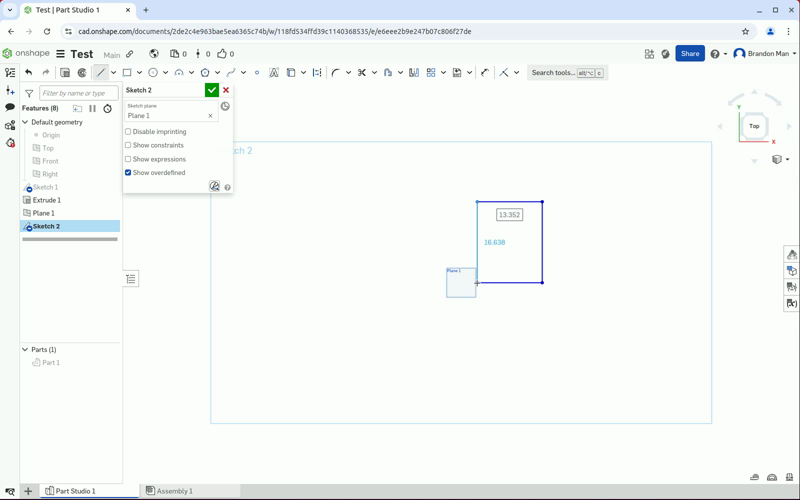
click(477, 282)
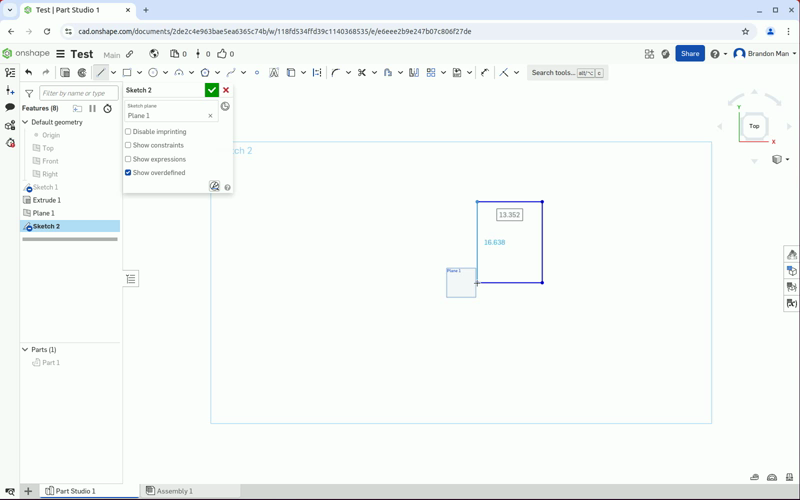
key(esc)
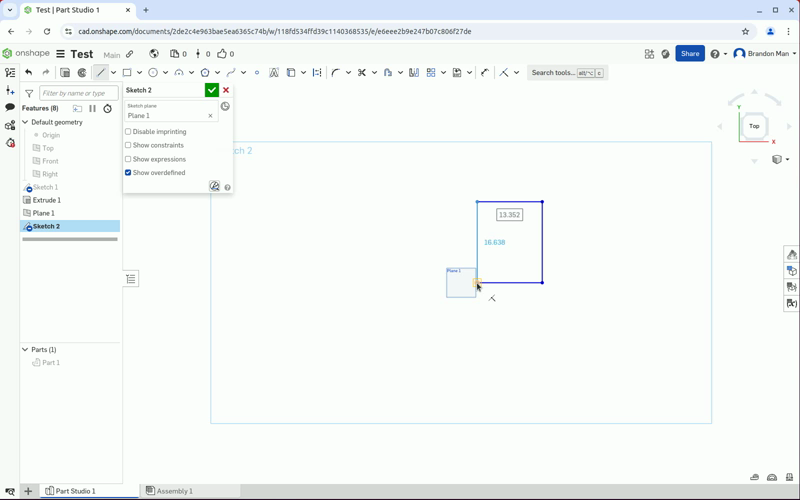
mouse_move(518, 262)
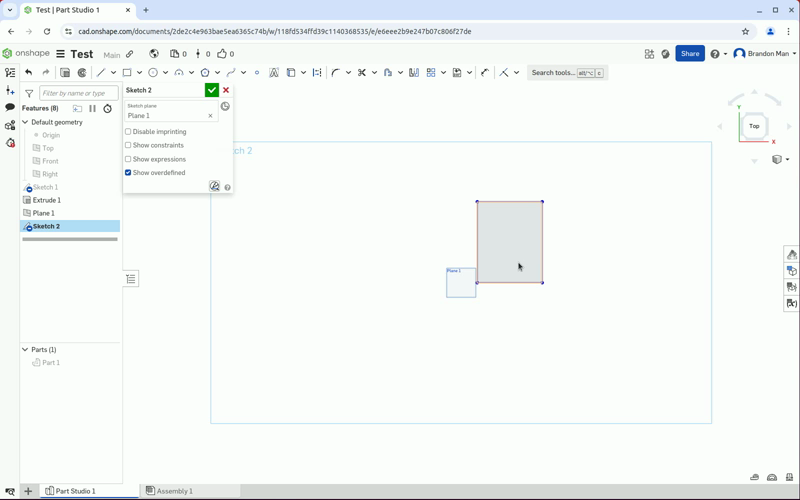
click(518, 262)
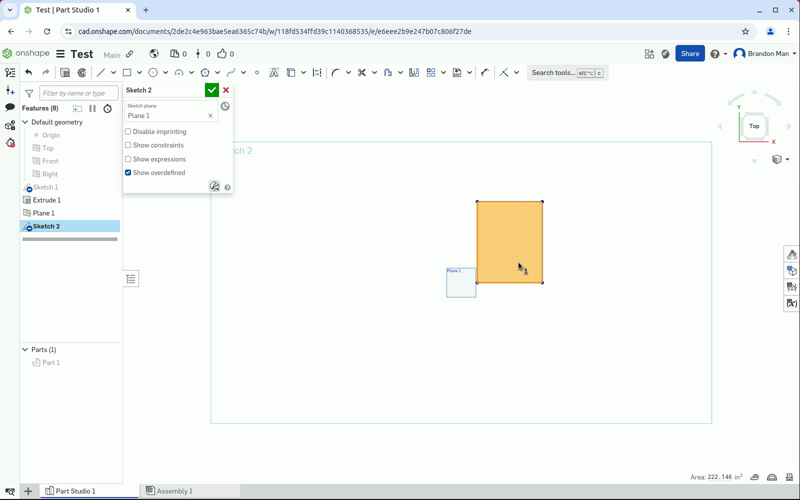
mouse_move(73, 352)
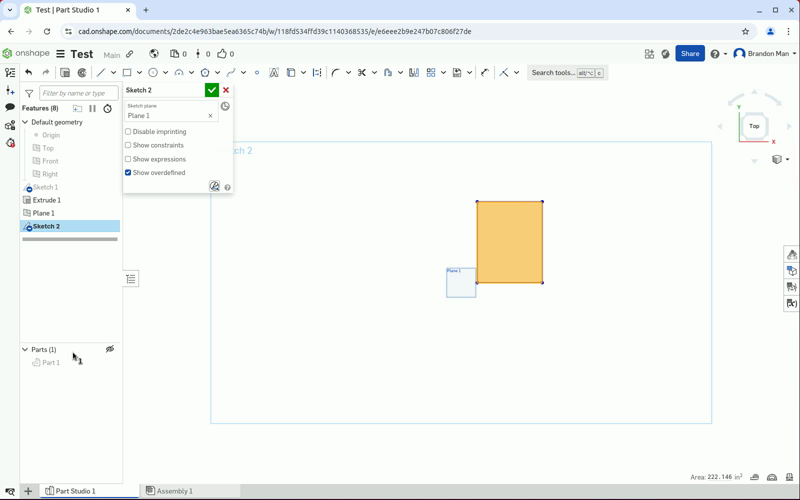
key(shift+y)
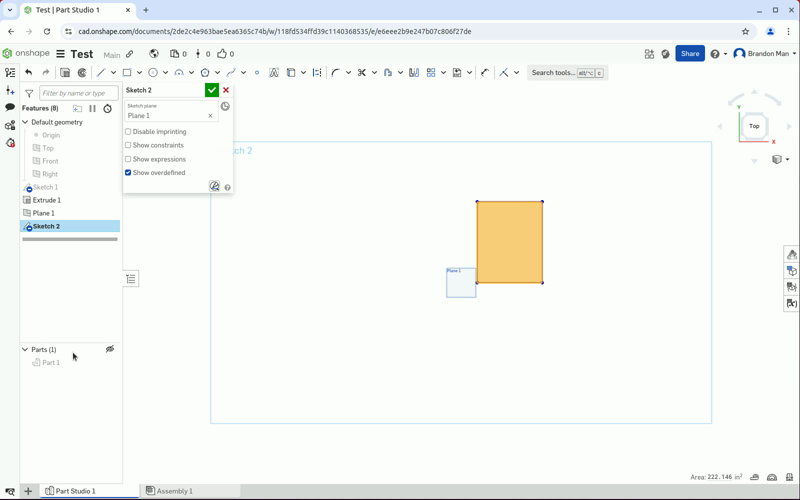
key(shift+e)
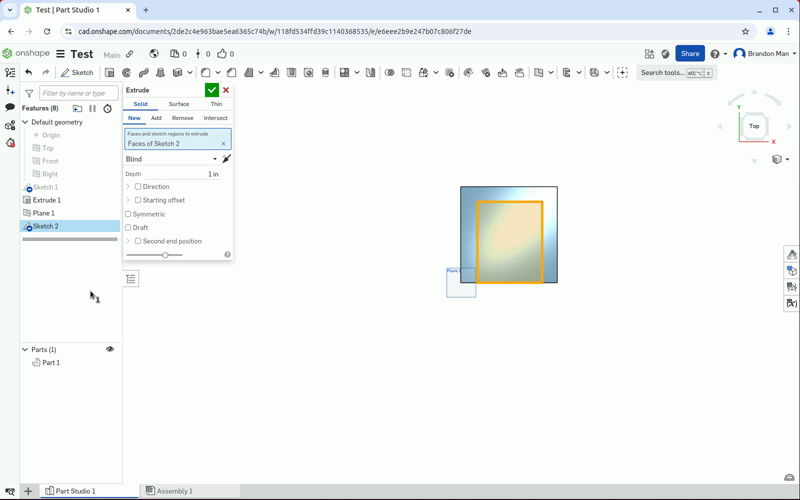
mouse_move(143, 106)
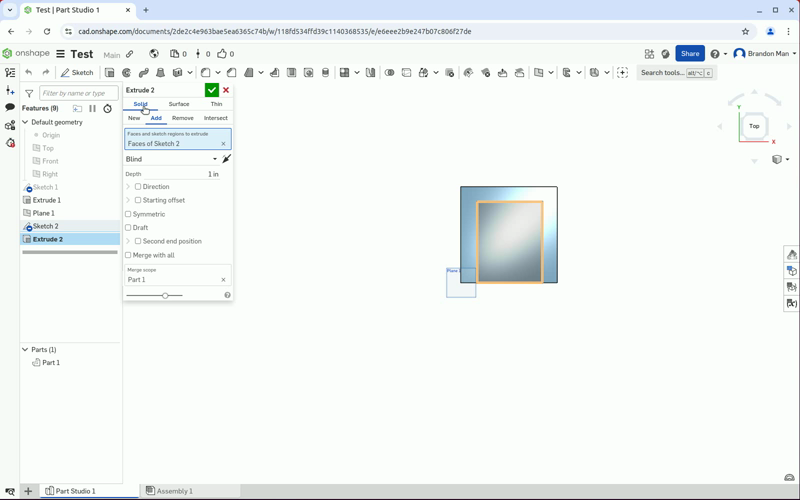
click(143, 106)
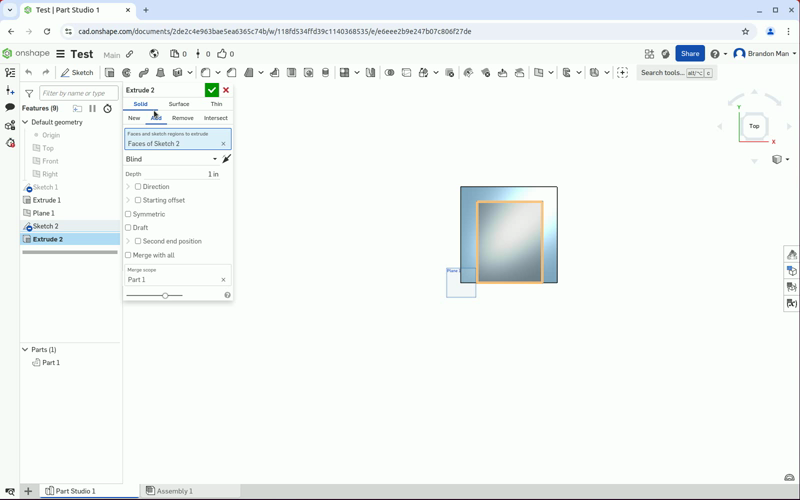
mouse_move(186, 120)
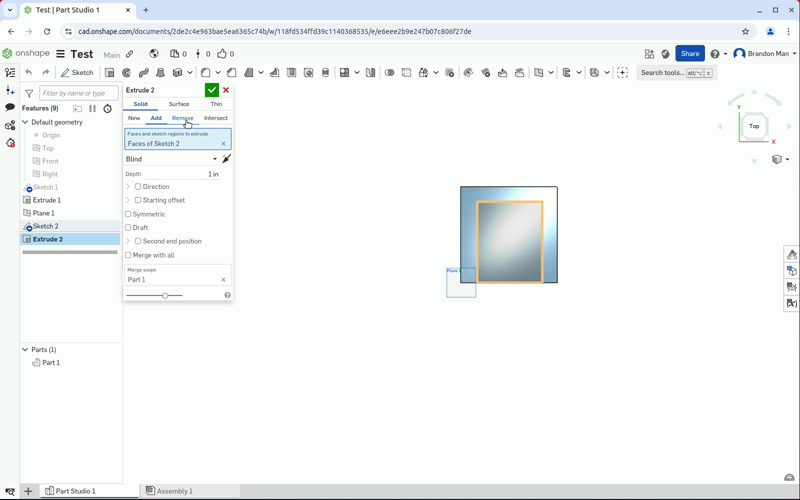
click(186, 120)
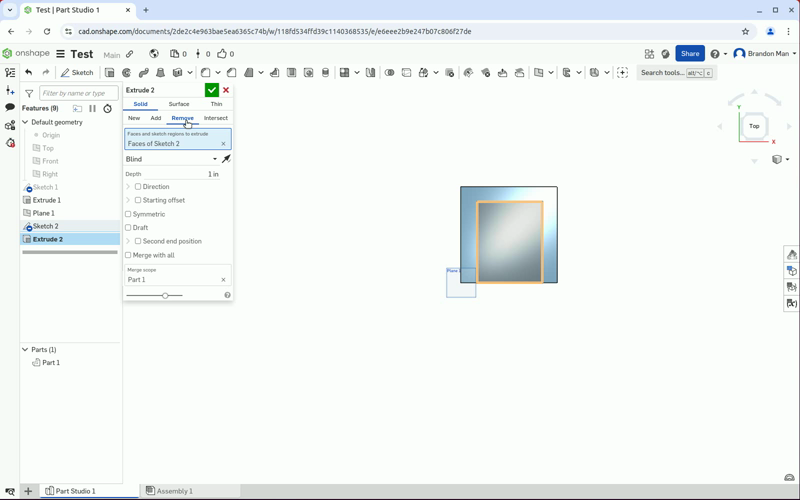
key(tab, 4)
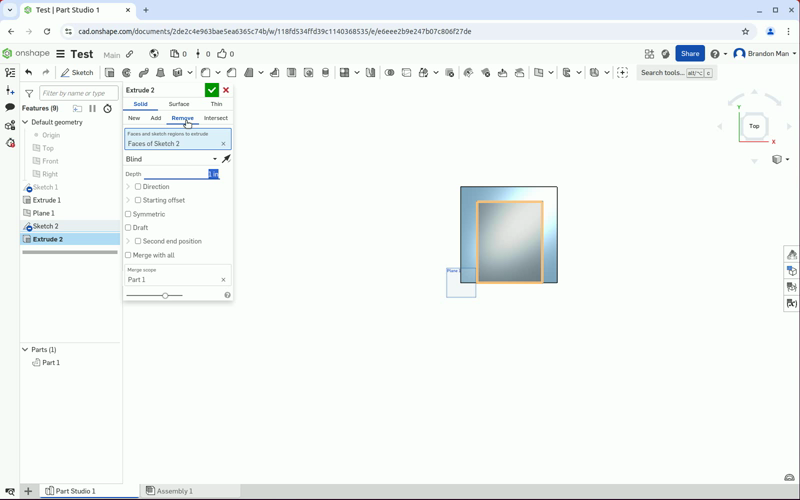
text(13.239)
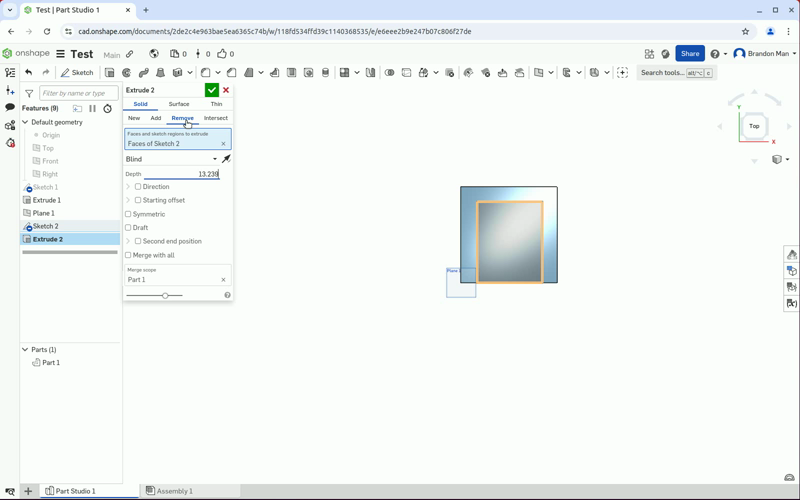
key(tab, 6)
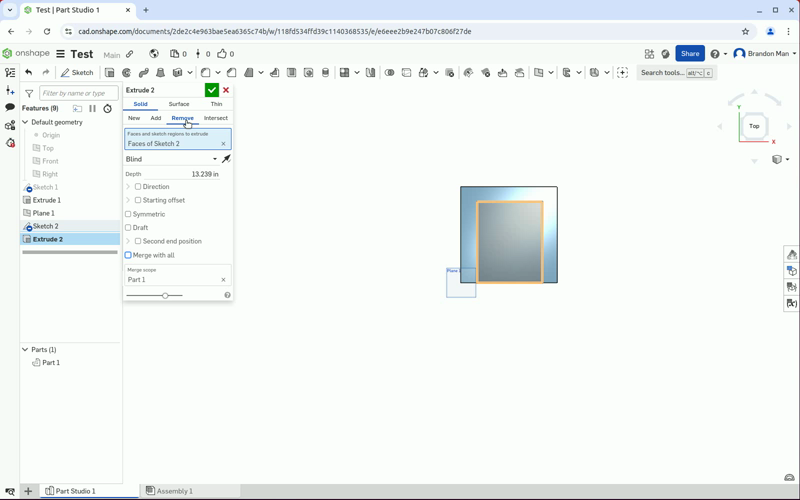
key(space)
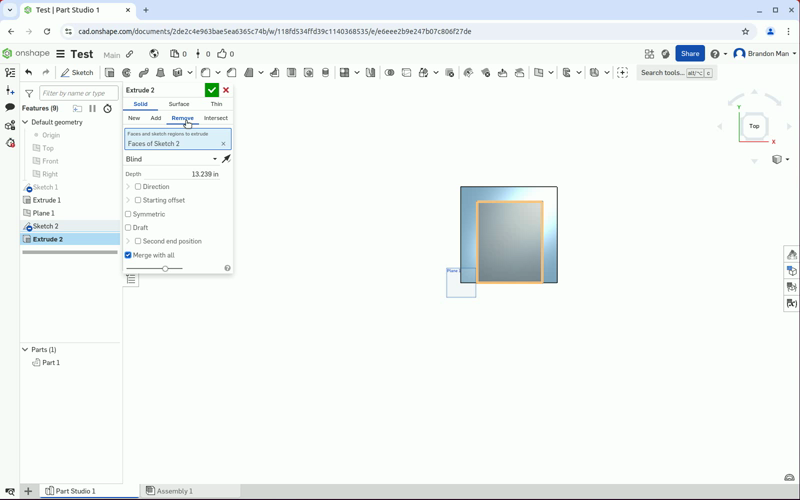
key(enter)
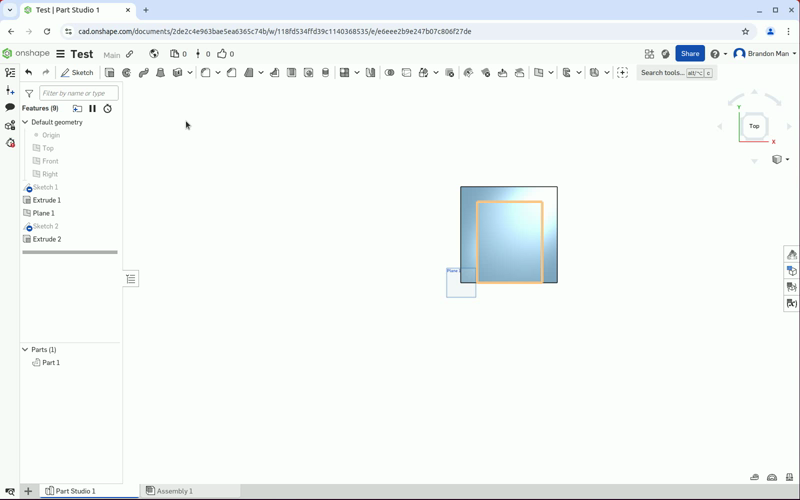
key(shift+h)
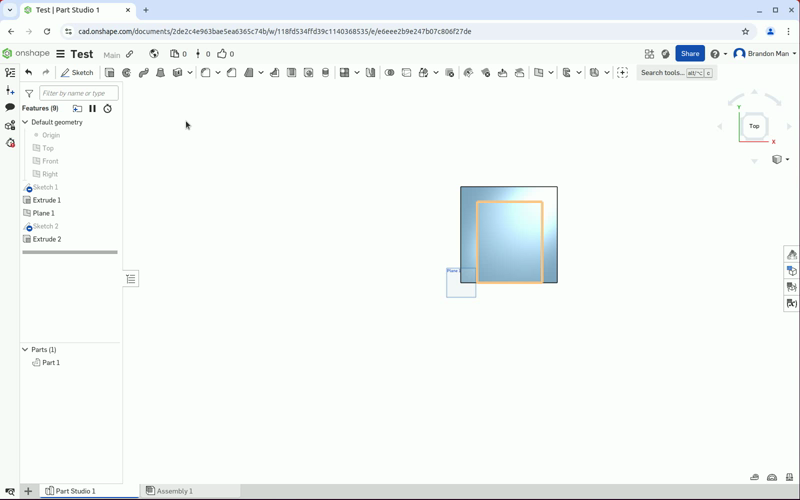
key(shift+h)
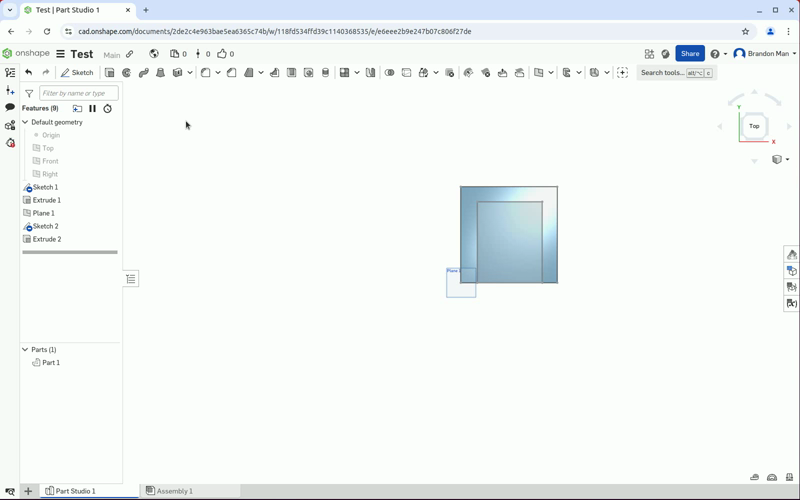
key(shift+7)
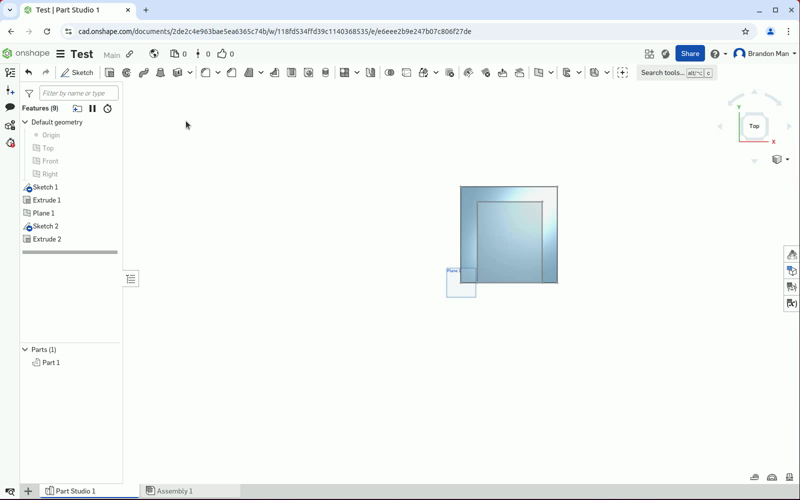
key(up, 3)
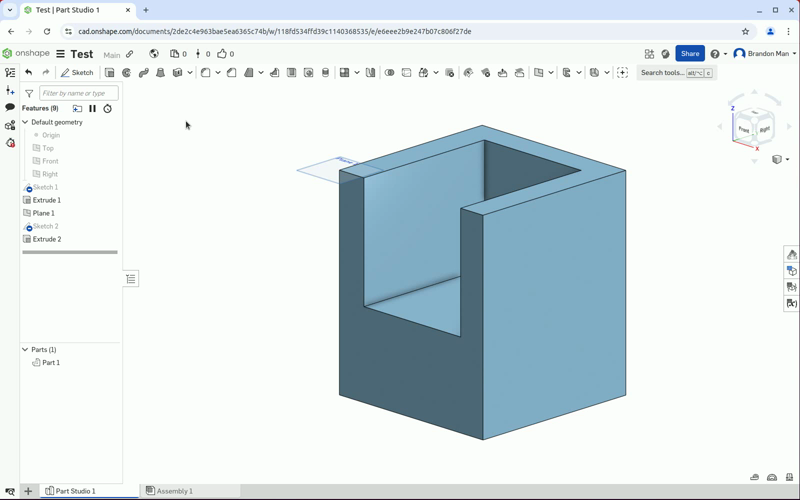
key(left, 3)
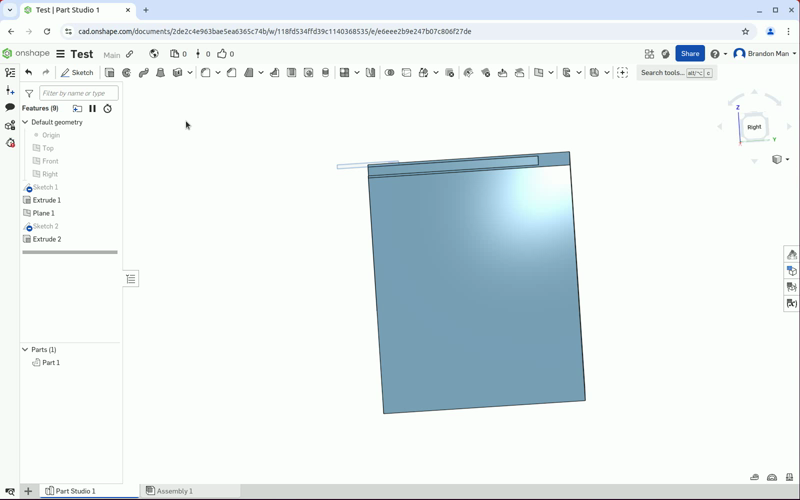
key(right, 3)
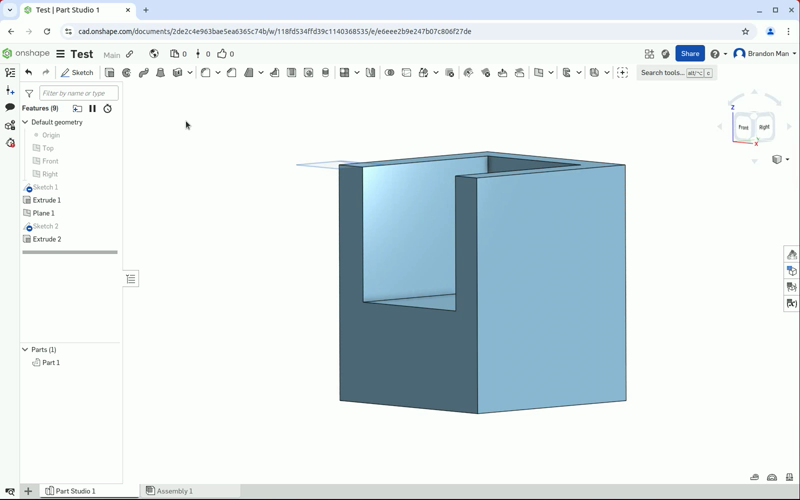
key(down, 3)
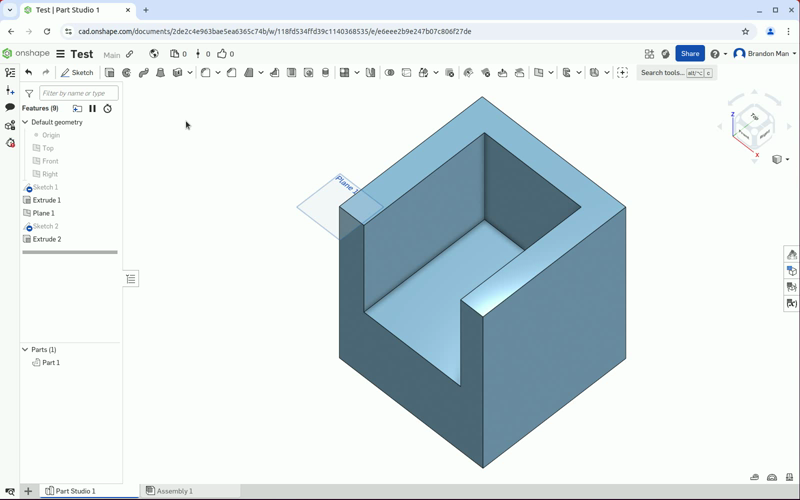
mouse_move(73, 189)
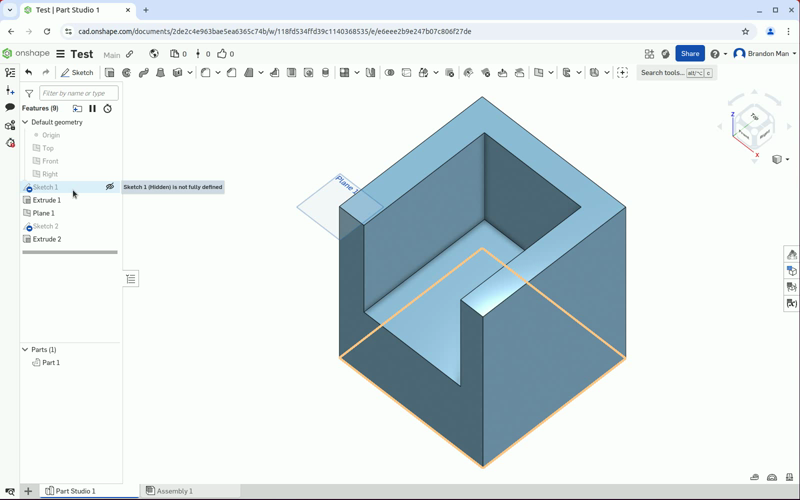
click(73, 189)